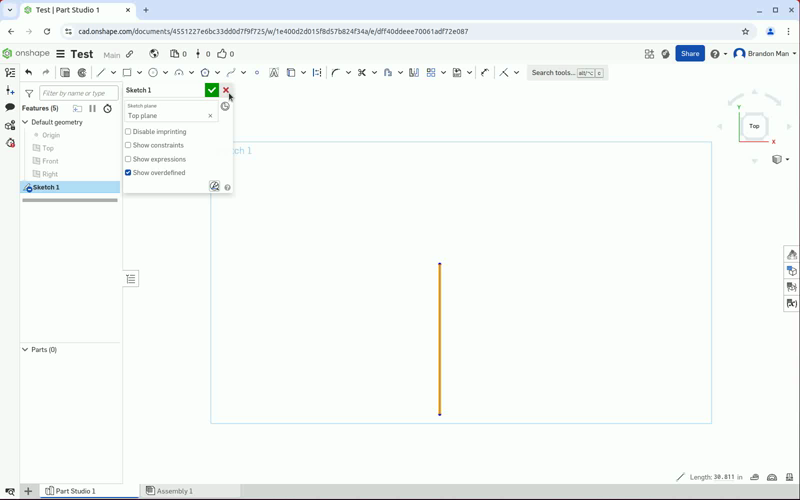
key(shift+h)
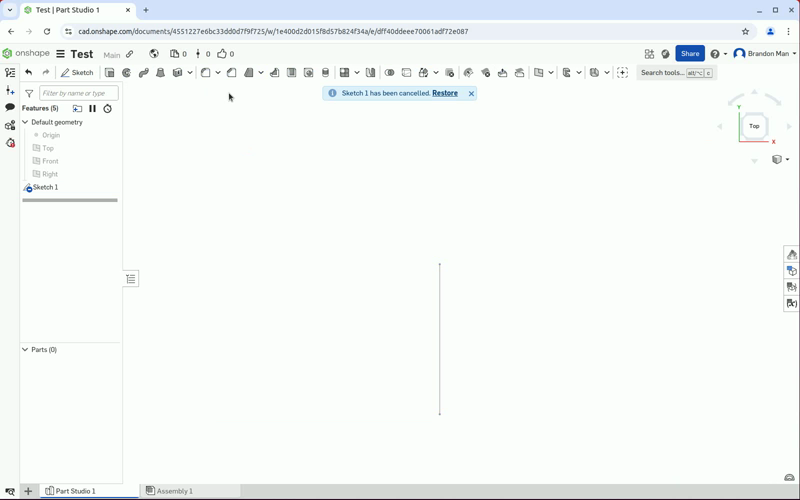
key(shift+s)
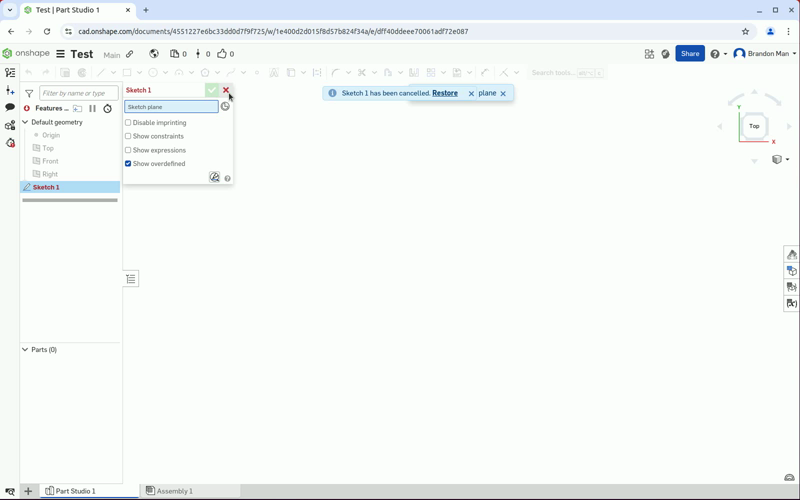
mouse_move(73, 150)
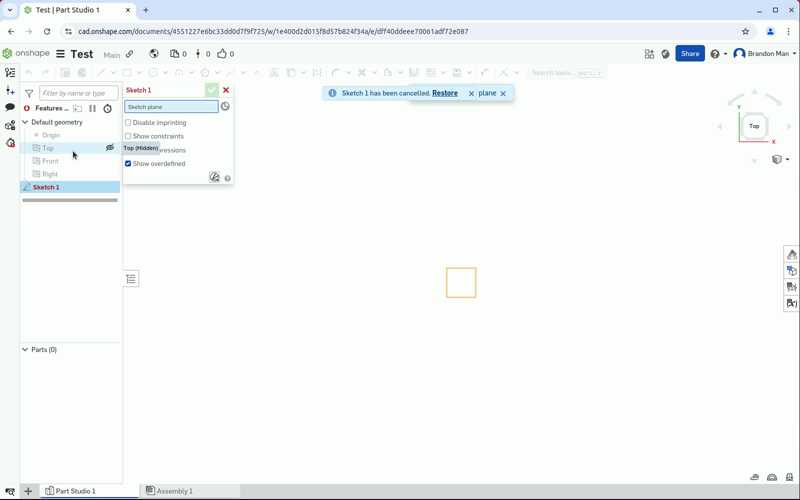
click(73, 150)
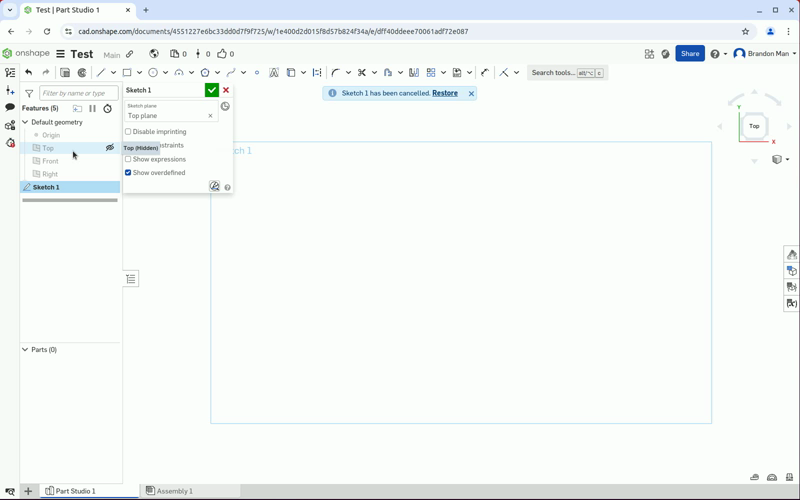
mouse_move(73, 352)
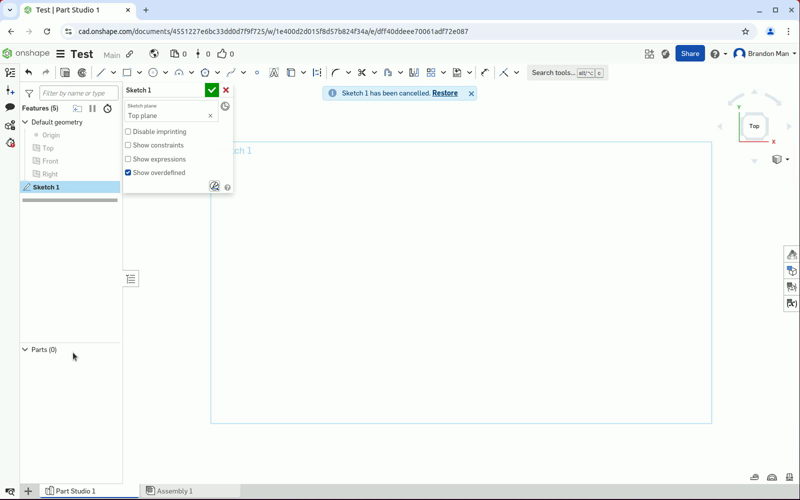
key(y)
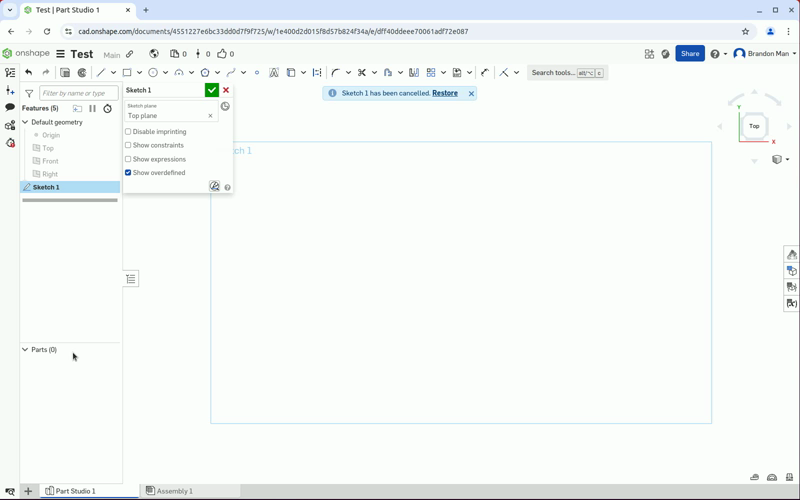
key(l)
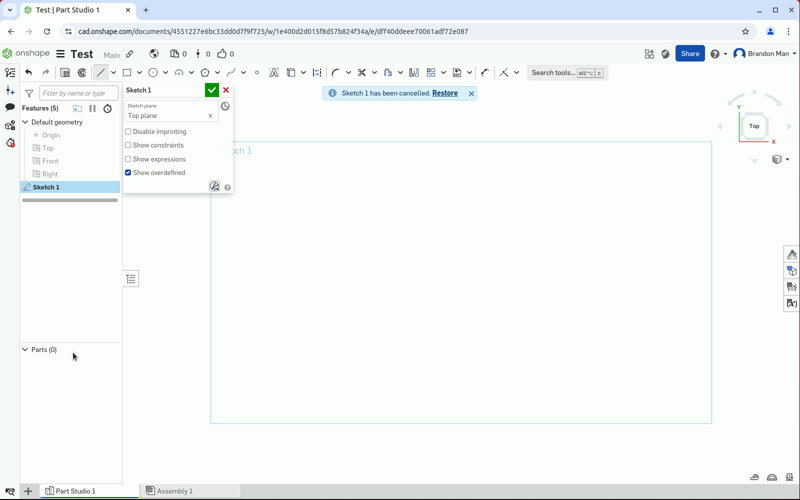
key_down(shift)
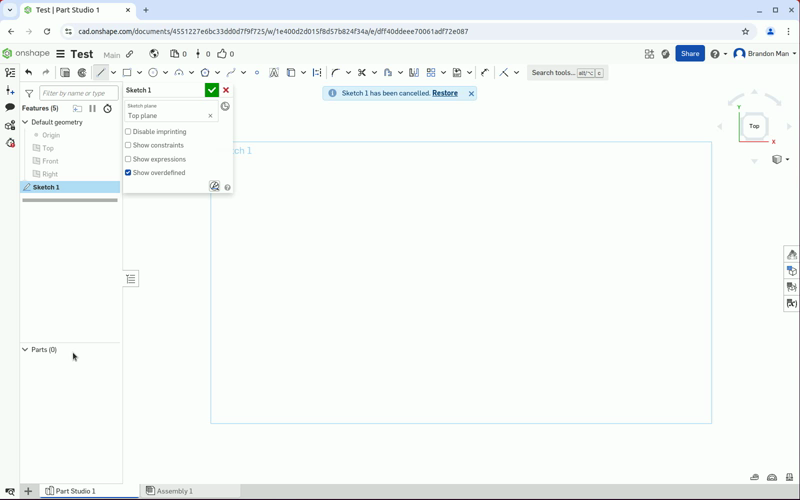
mouse_move(460, 282)
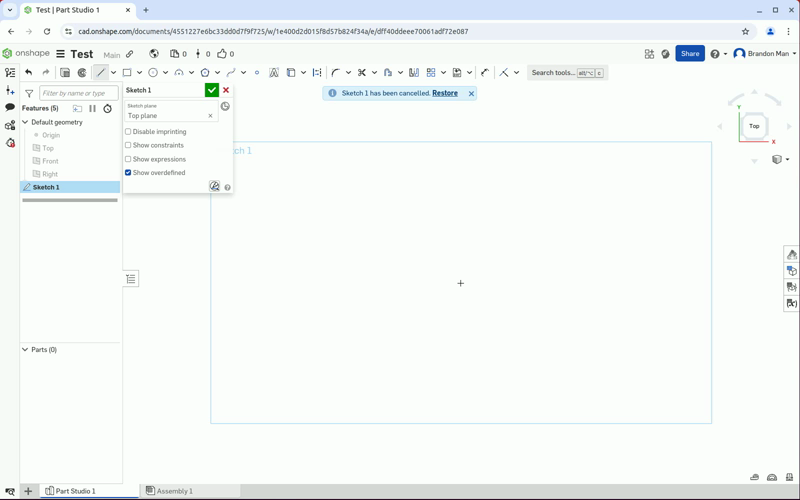
click(460, 282)
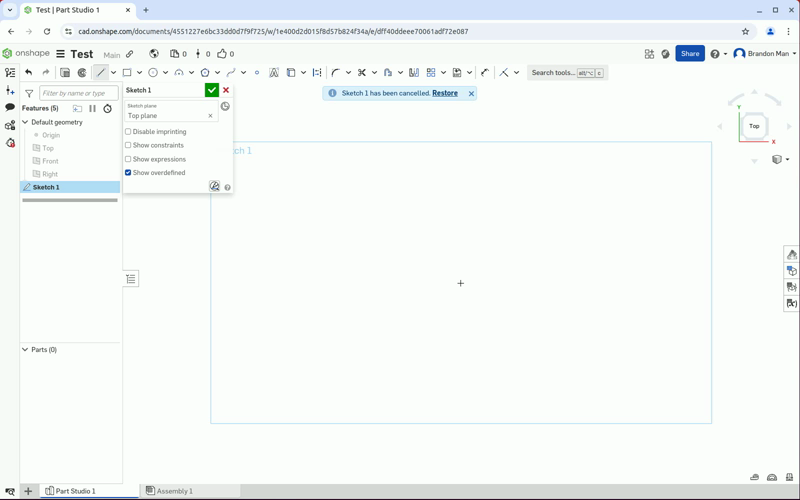
key_up(shift)
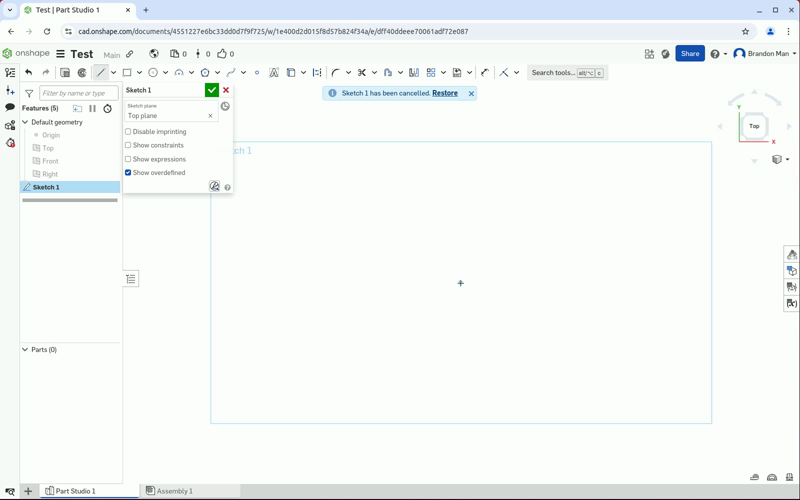
key_down(shift)
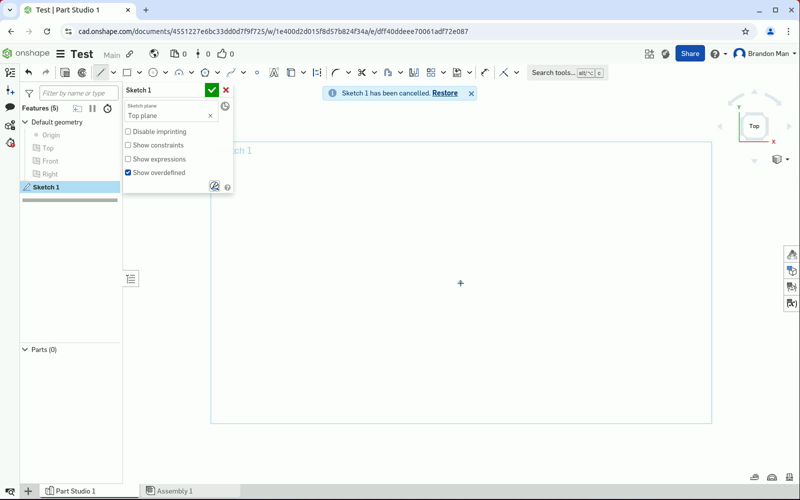
mouse_move(490, 282)
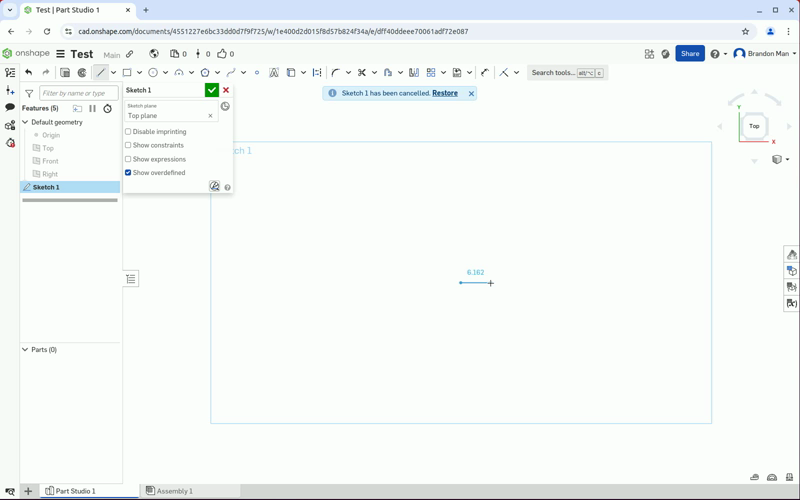
mouse_move(517, 282)
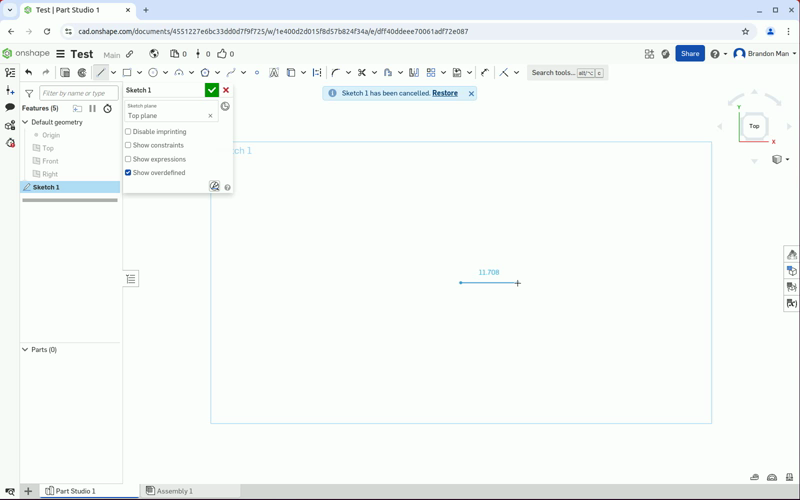
click(517, 282)
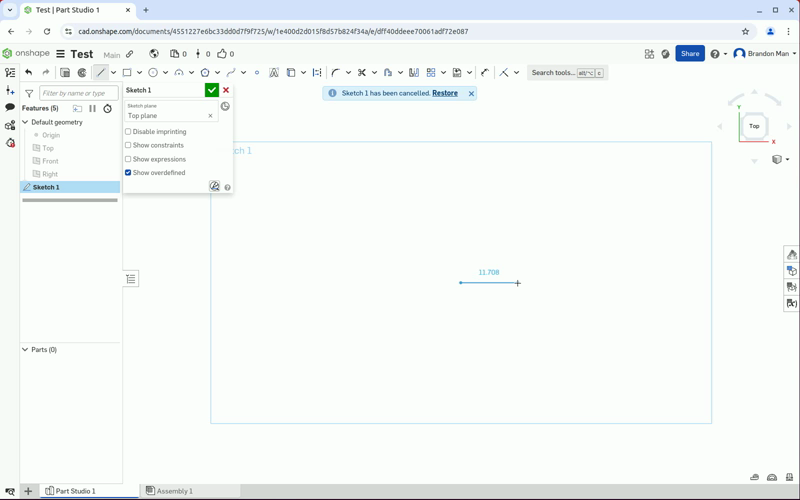
key_up(shift)
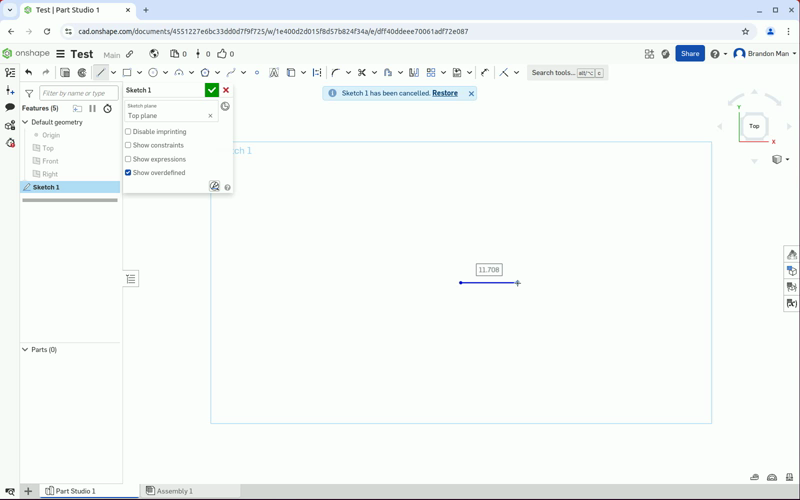
key_down(shift)
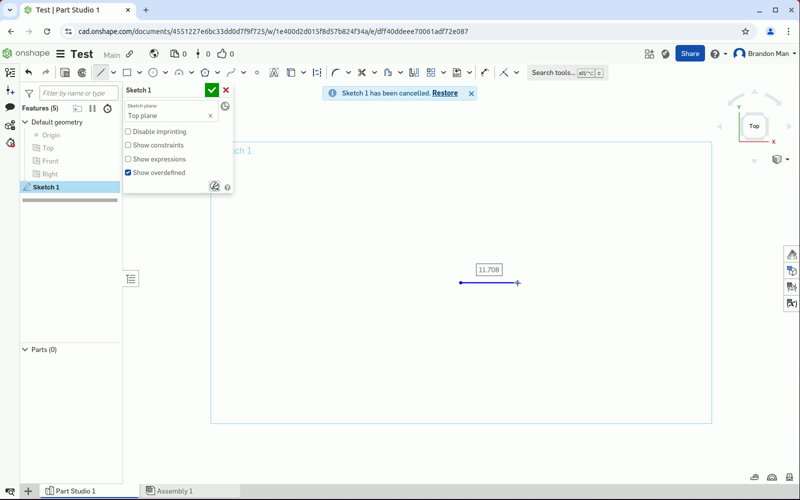
mouse_move(547, 282)
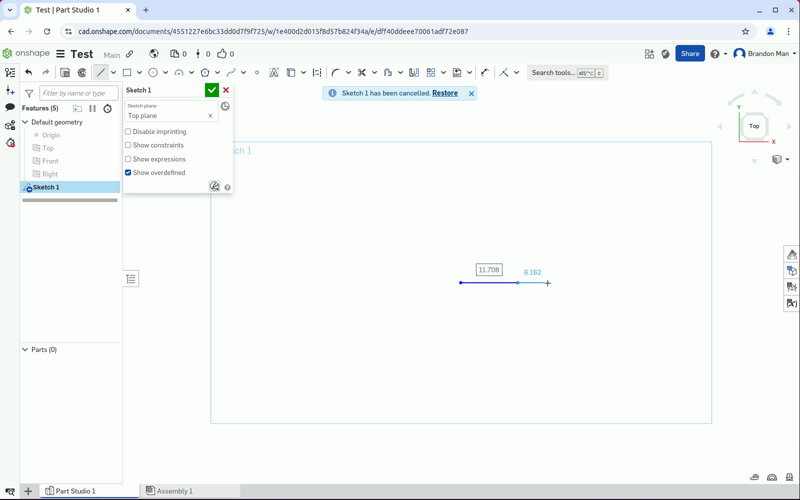
mouse_move(517, 245)
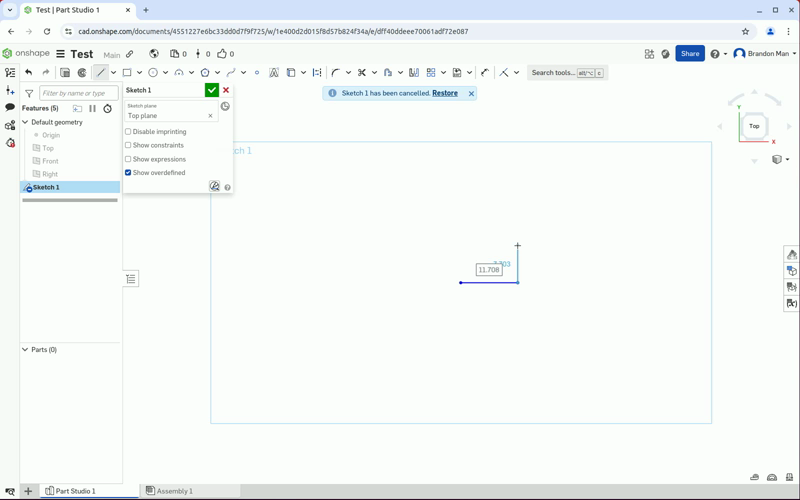
click(517, 245)
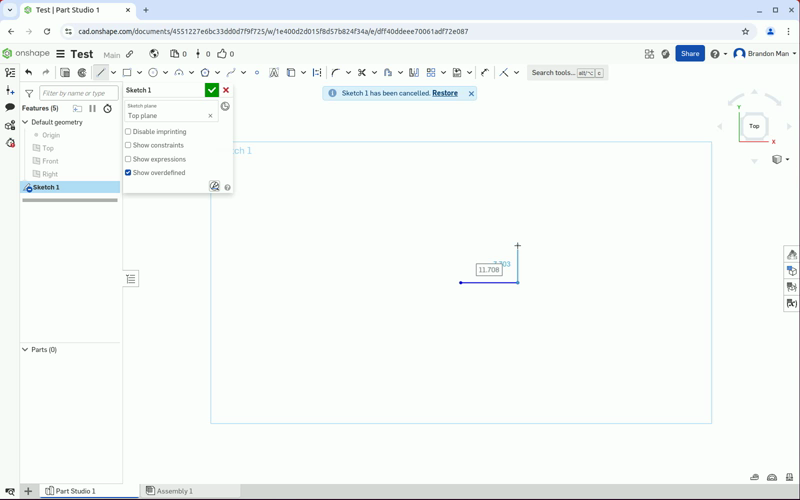
key_up(shift)
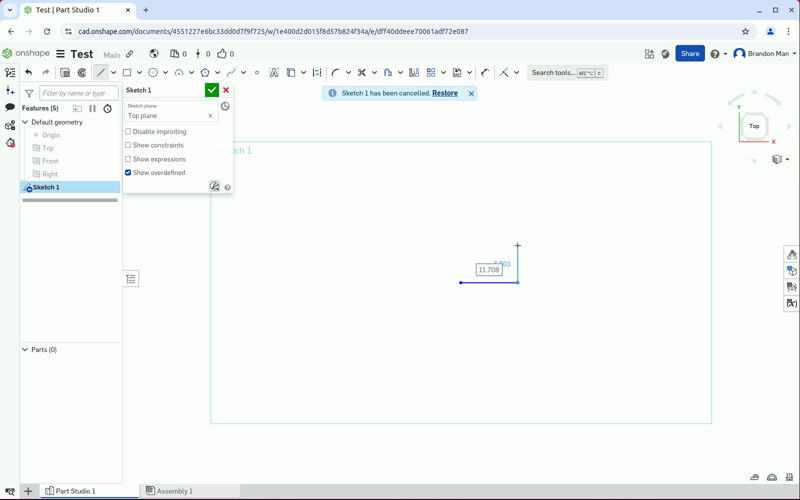
key_down(shift)
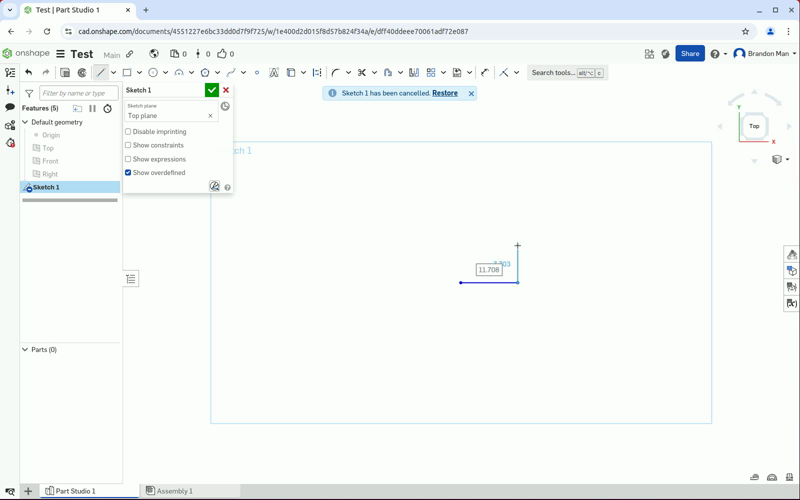
mouse_move(547, 245)
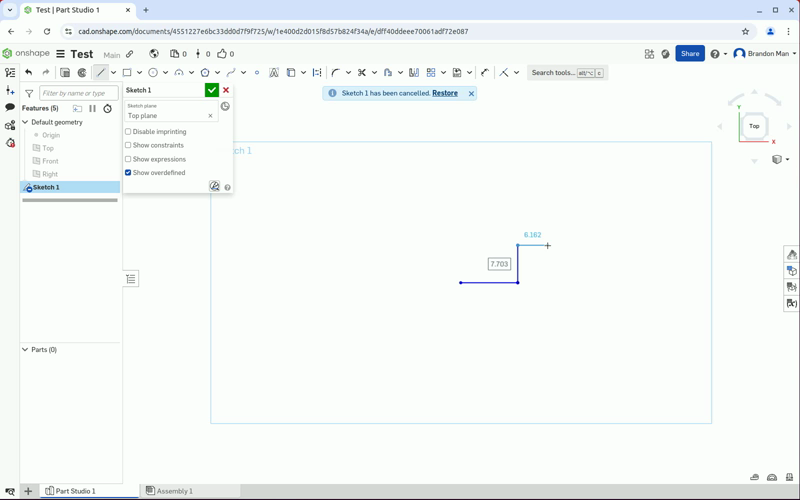
mouse_move(573, 245)
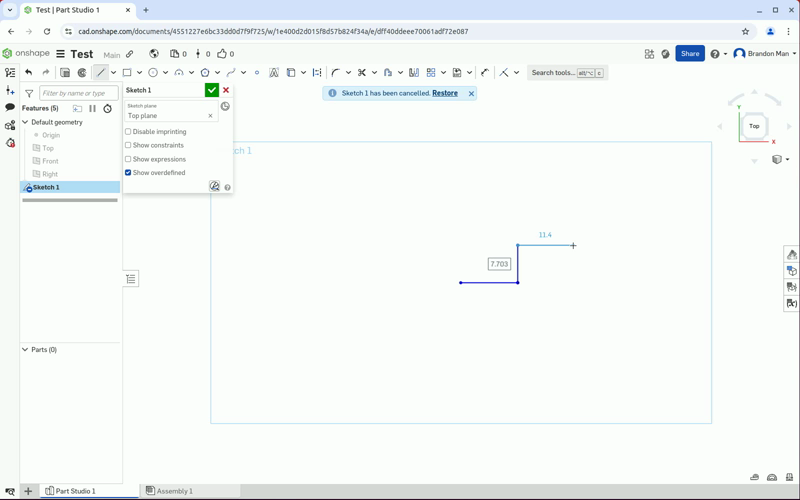
click(573, 245)
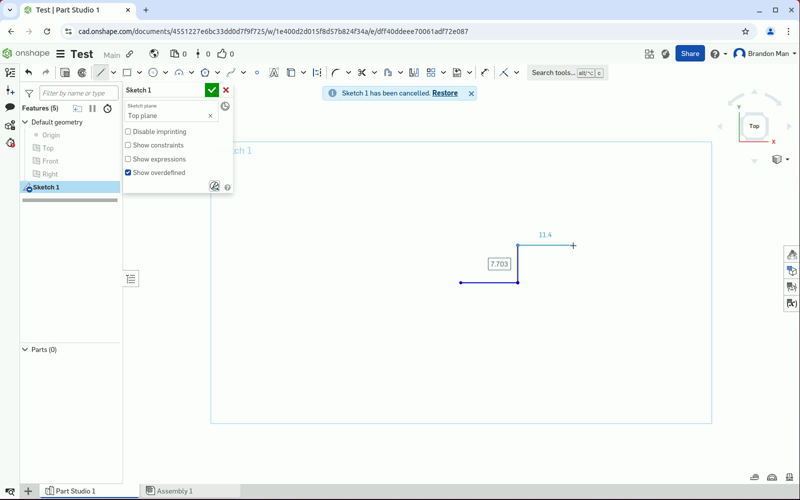
key_up(shift)
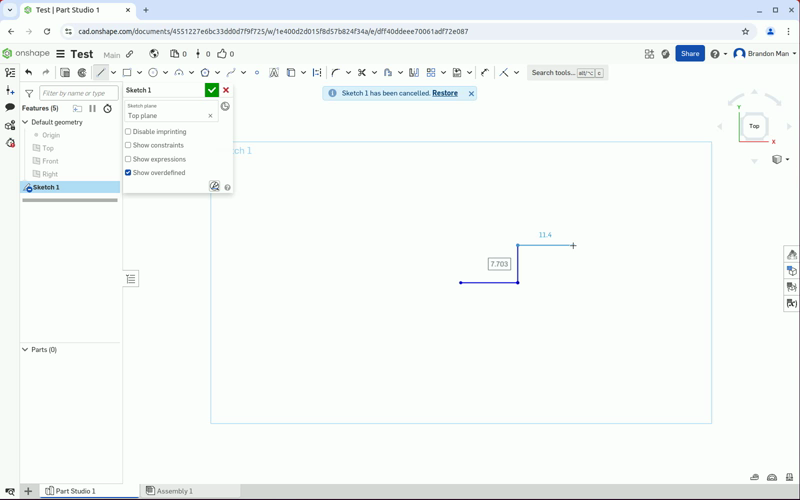
key_down(shift)
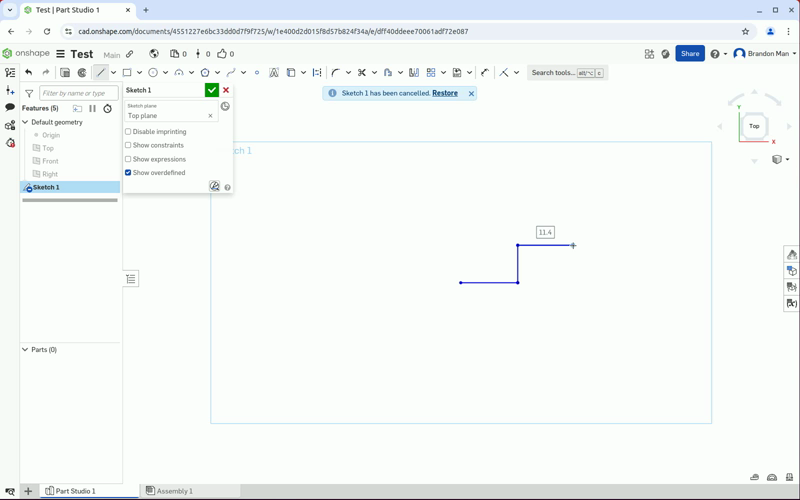
mouse_move(589, 245)
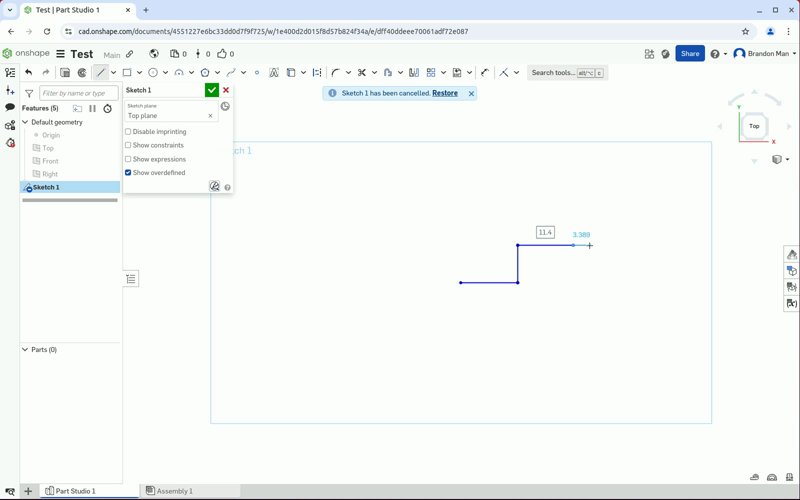
mouse_move(573, 208)
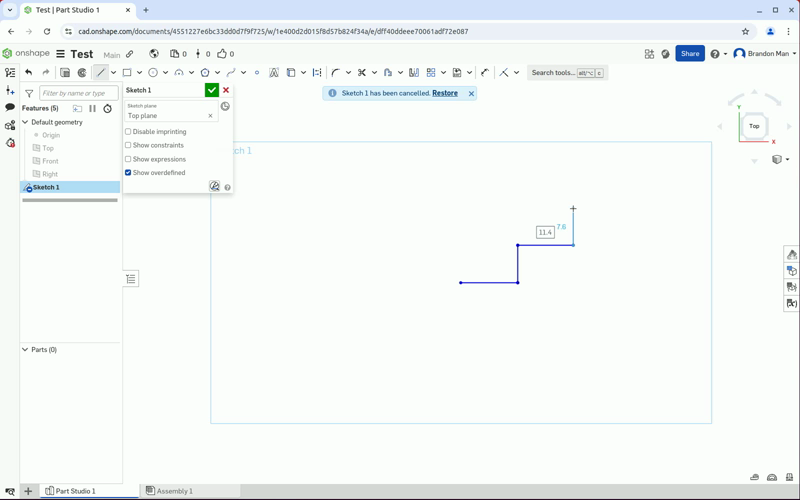
click(573, 208)
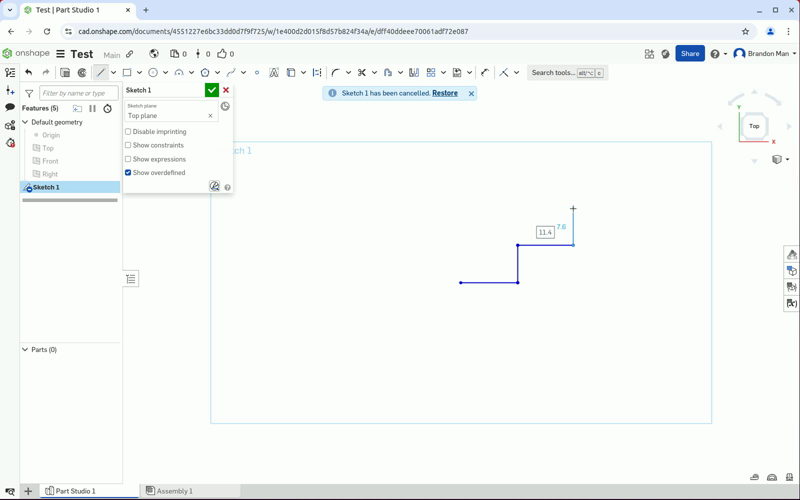
key_up(shift)
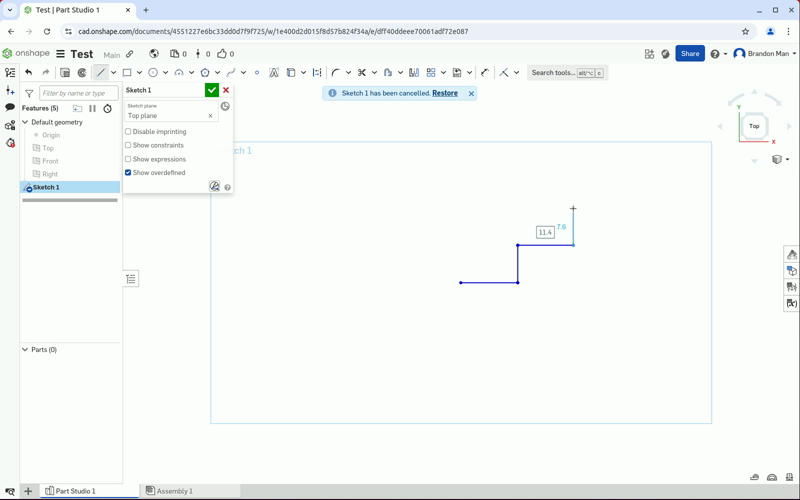
key_down(shift)
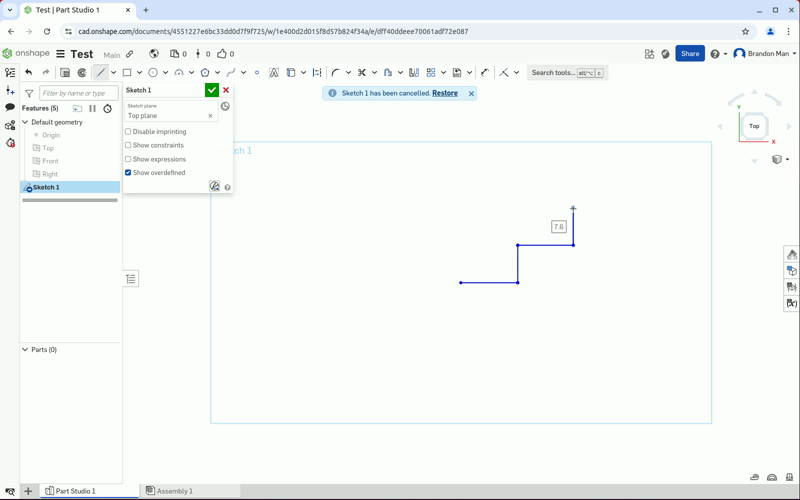
mouse_move(460, 208)
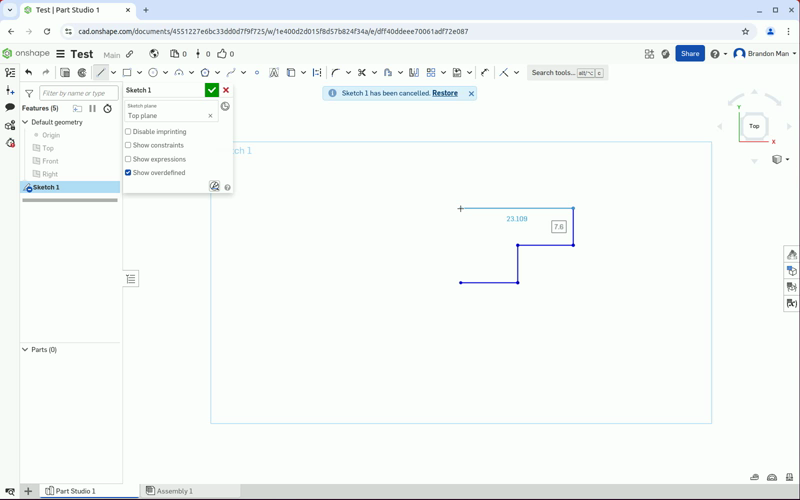
click(460, 208)
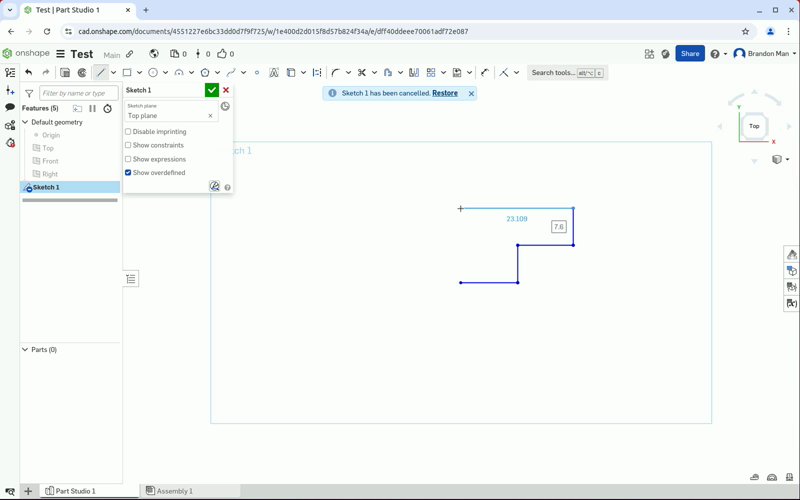
key_up(shift)
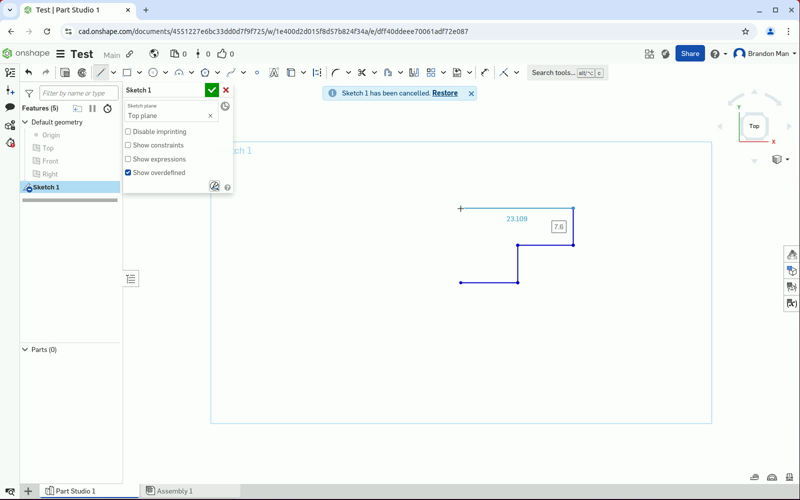
key_down(shift)
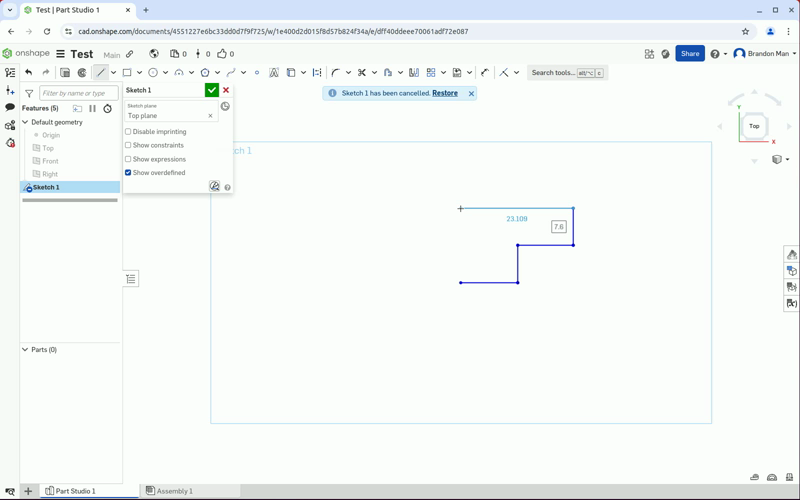
mouse_move(460, 282)
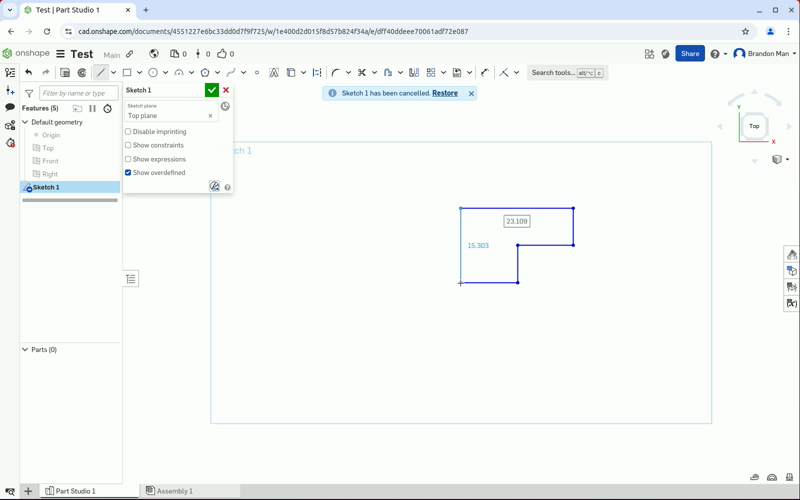
key_up(shift)
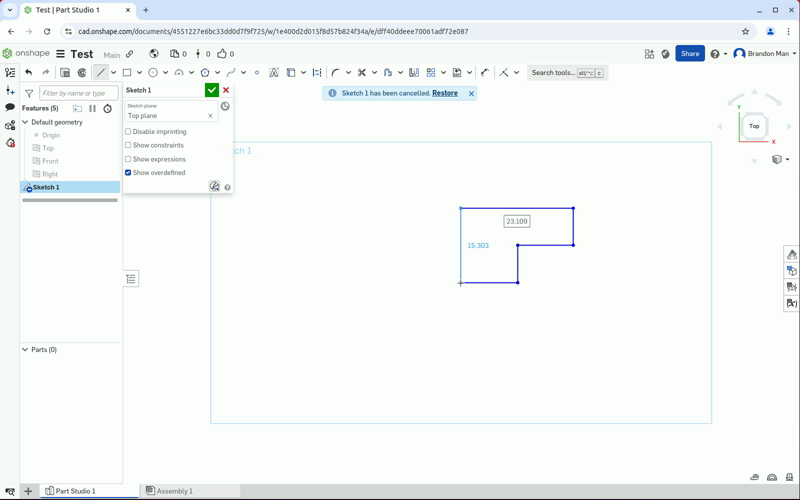
click(460, 282)
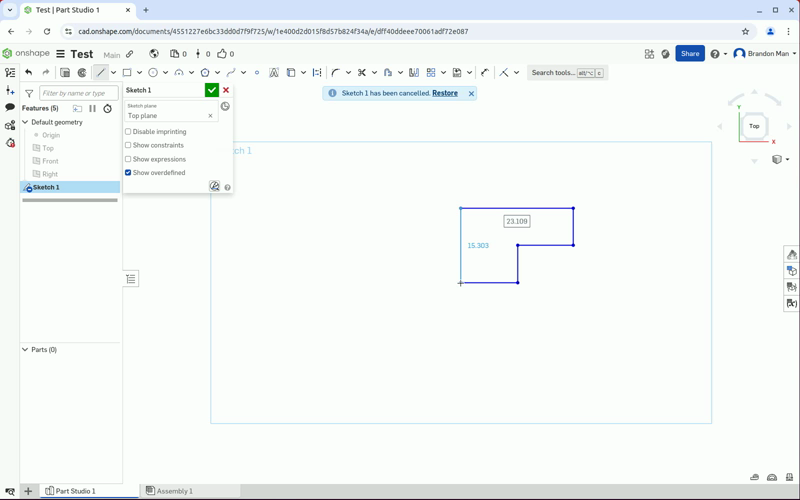
key(esc)
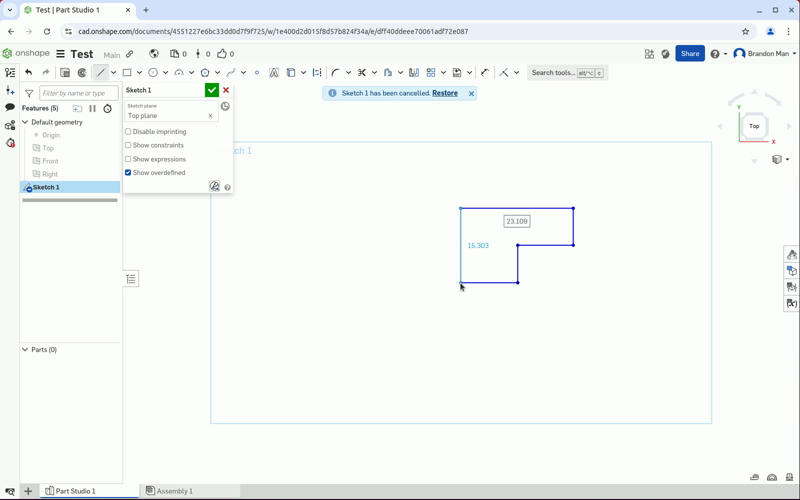
mouse_move(489, 262)
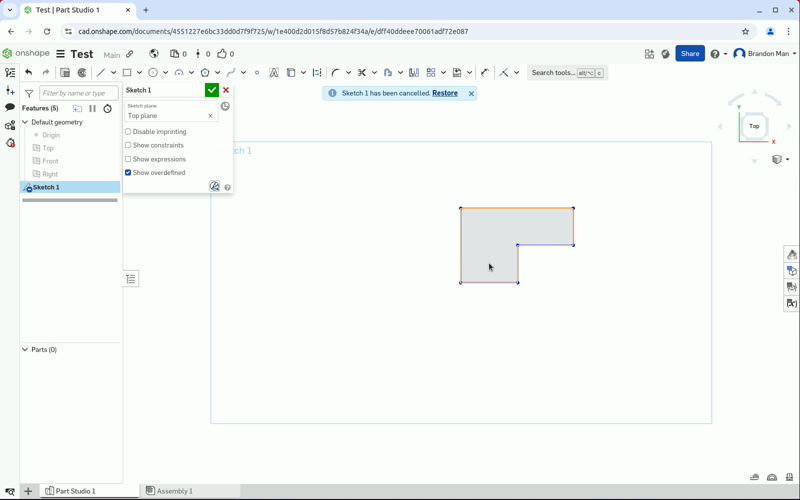
click(489, 262)
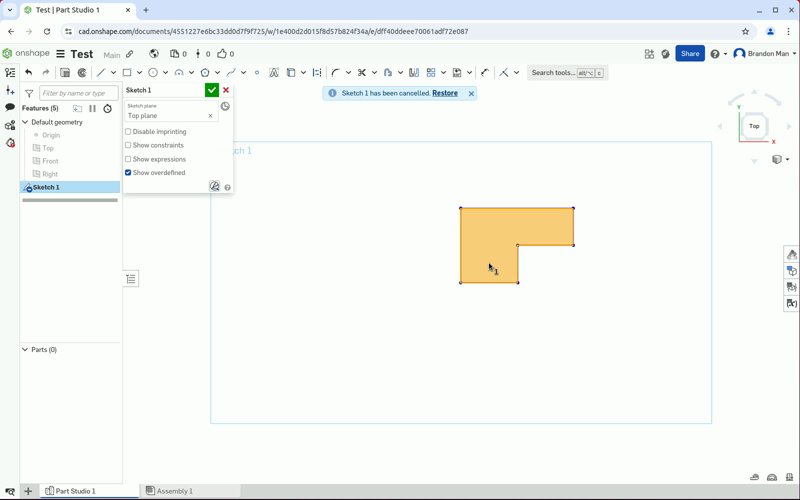
mouse_move(73, 352)
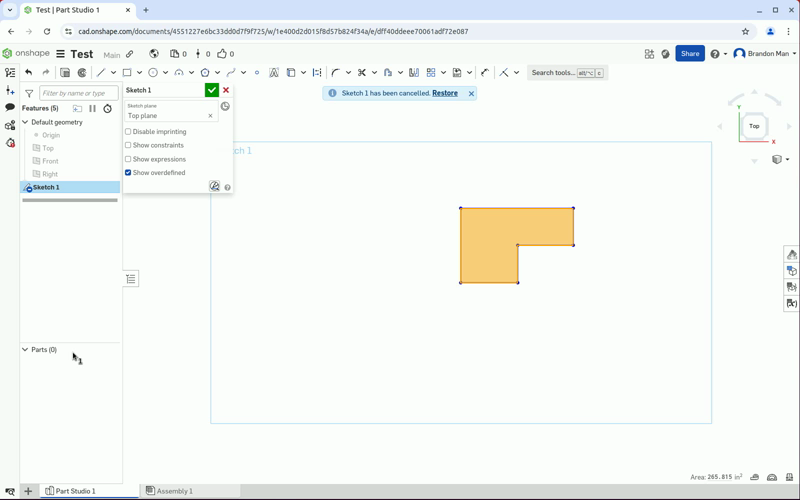
key(shift+y)
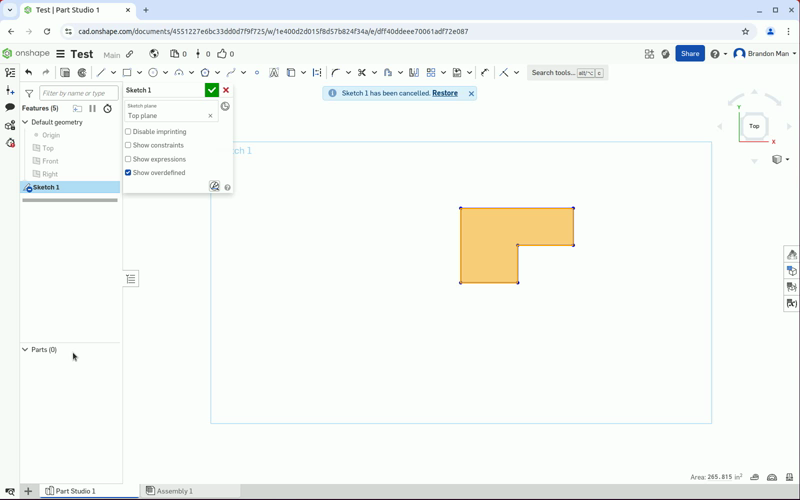
key(shift+e)
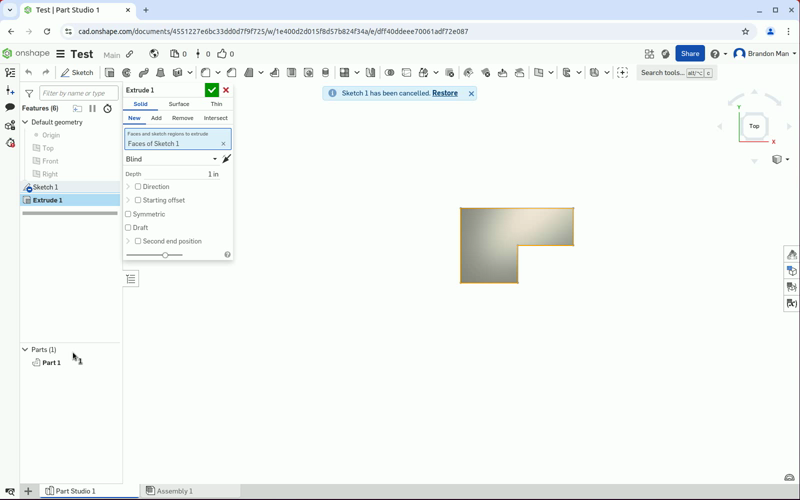
mouse_move(143, 106)
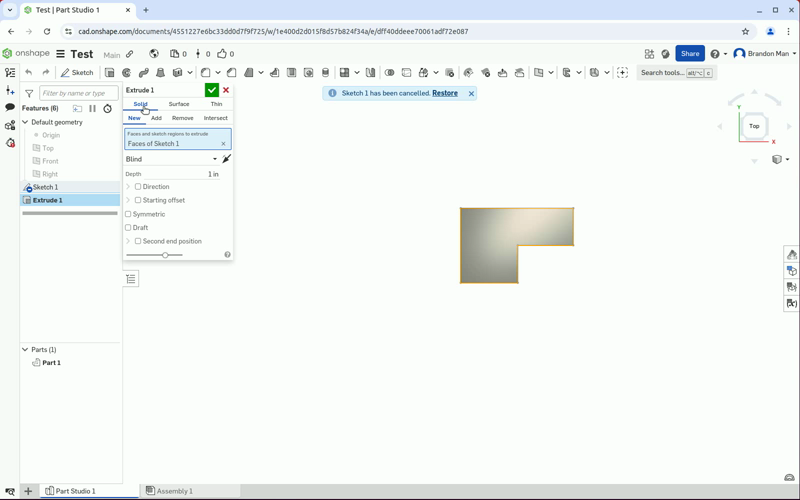
click(143, 106)
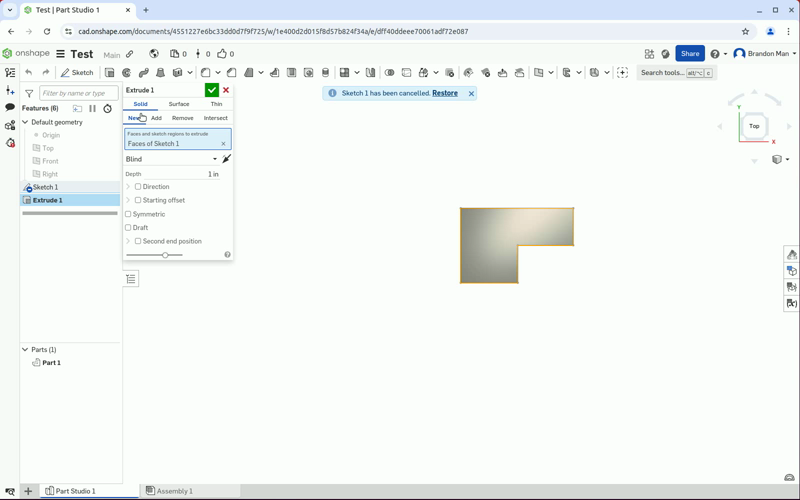
mouse_move(137, 120)
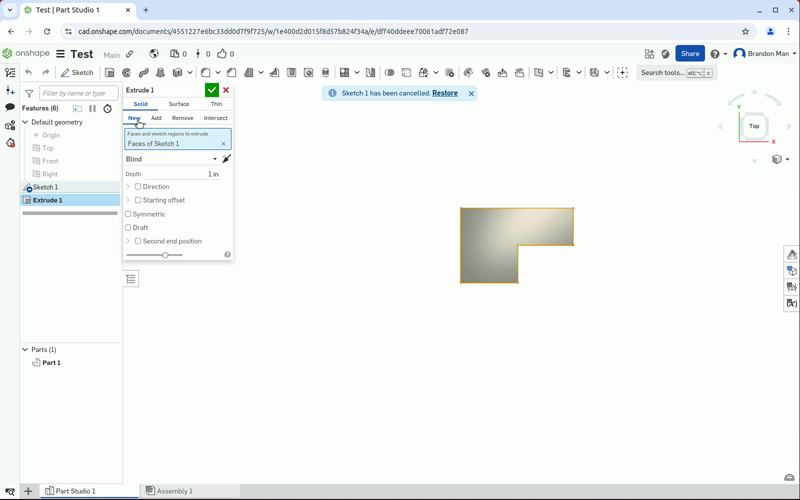
click(137, 120)
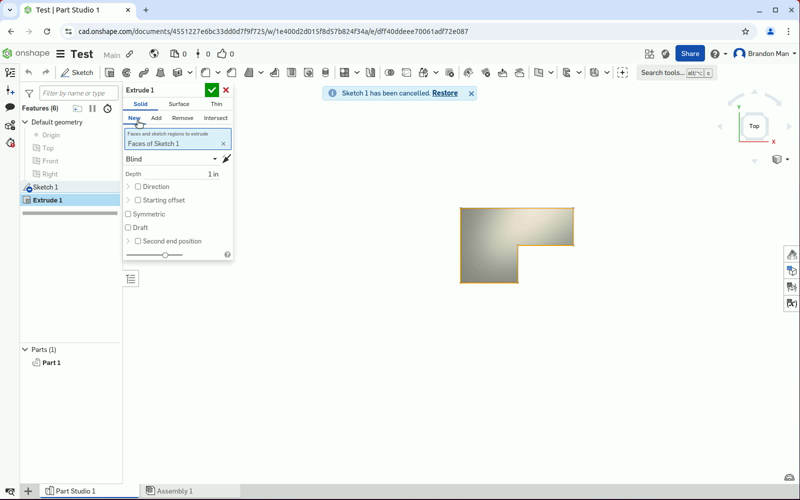
key(tab, 4)
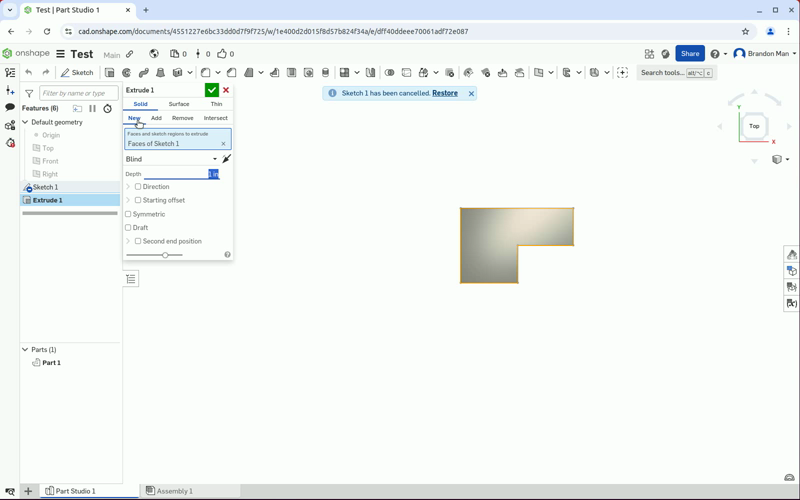
text(7.703)
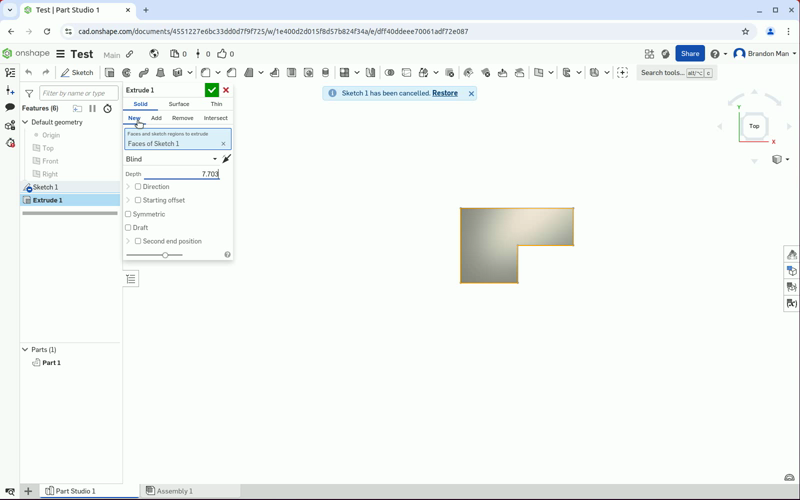
key(enter)
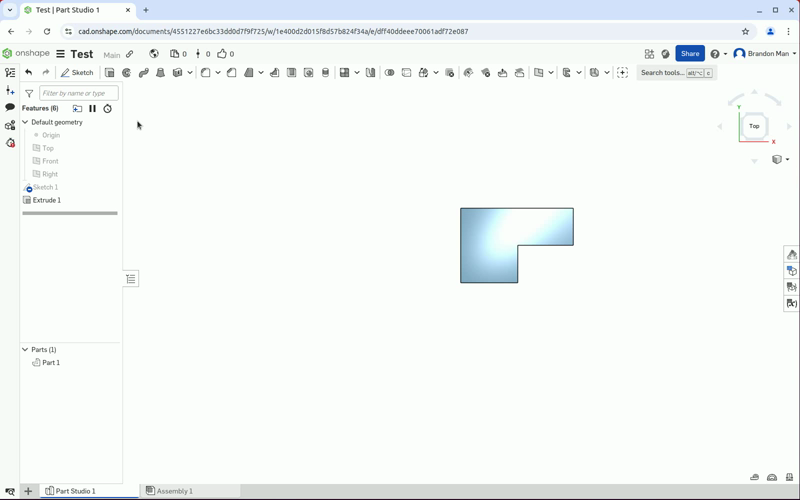
key(shift+h)
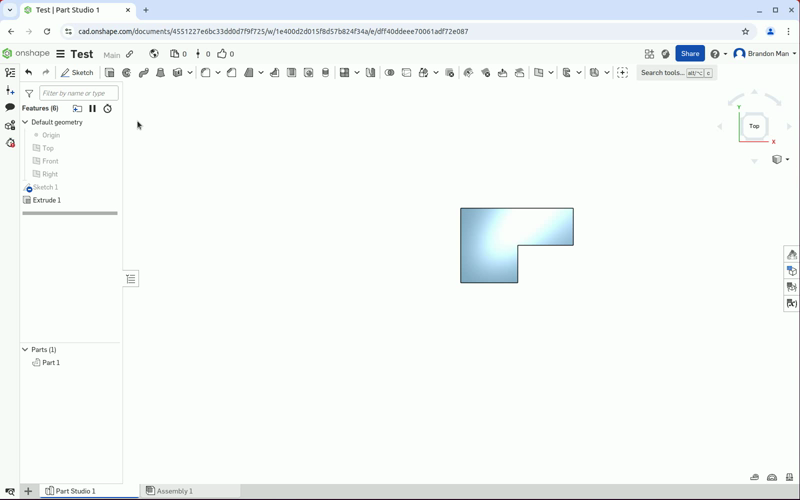
key(shift+h)
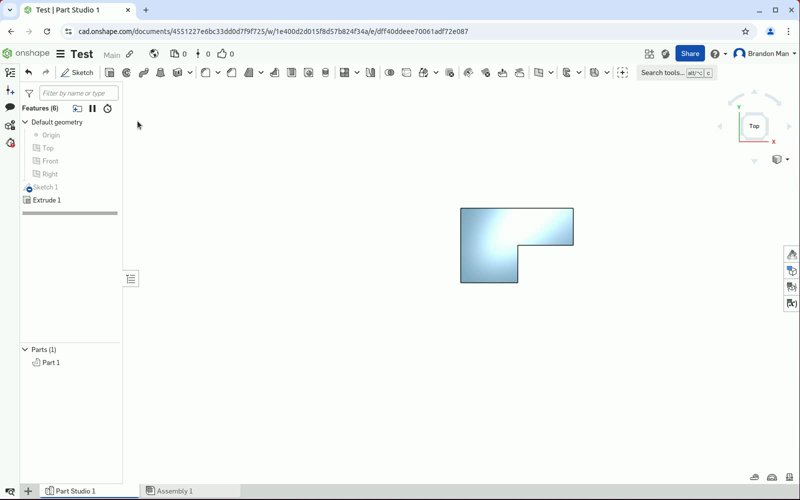
mouse_move(73, 189)
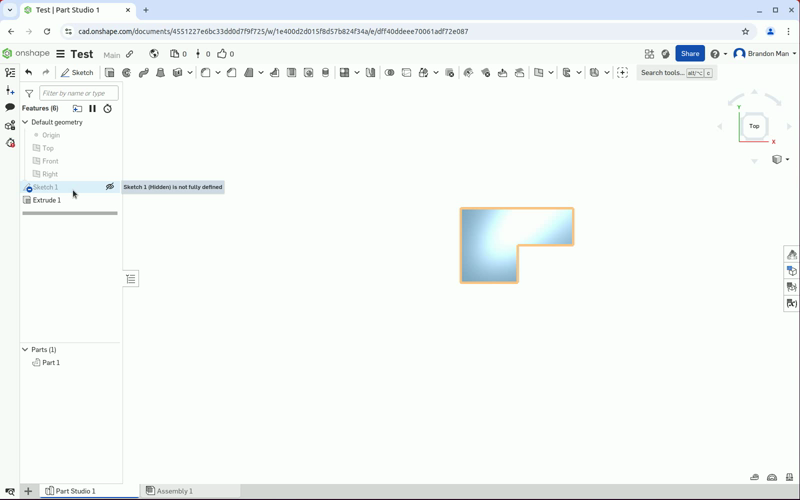
click(73, 189)
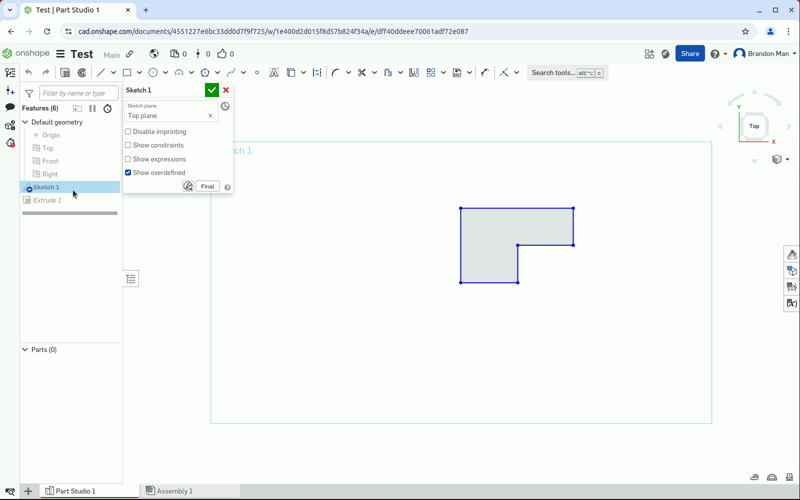
mouse_move(229, 92)
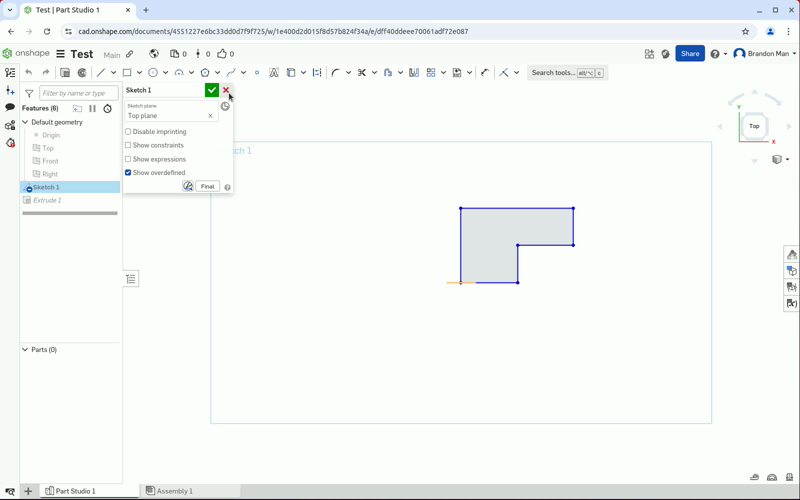
click(229, 92)
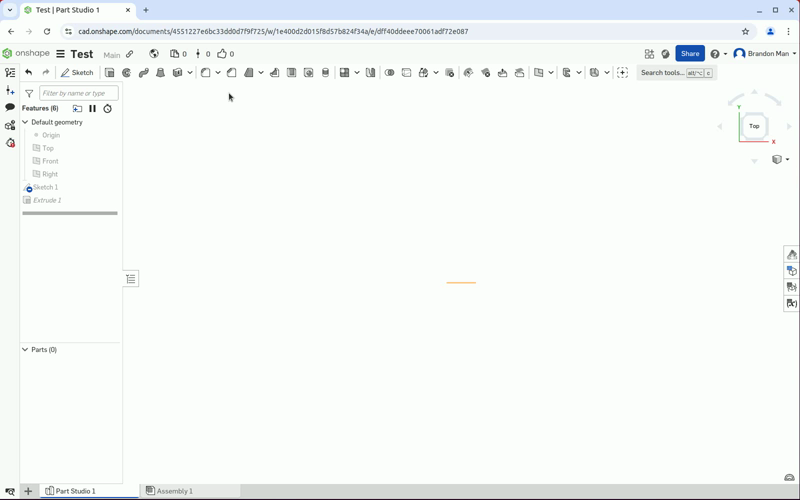
mouse_move(541, 75)
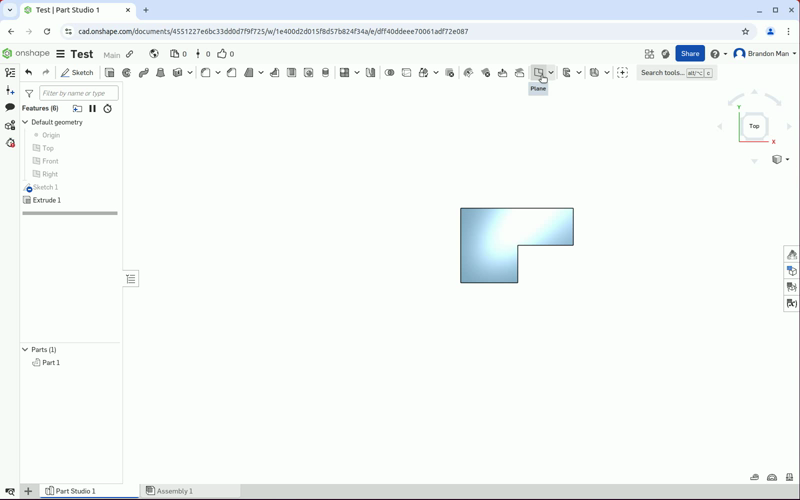
click(541, 75)
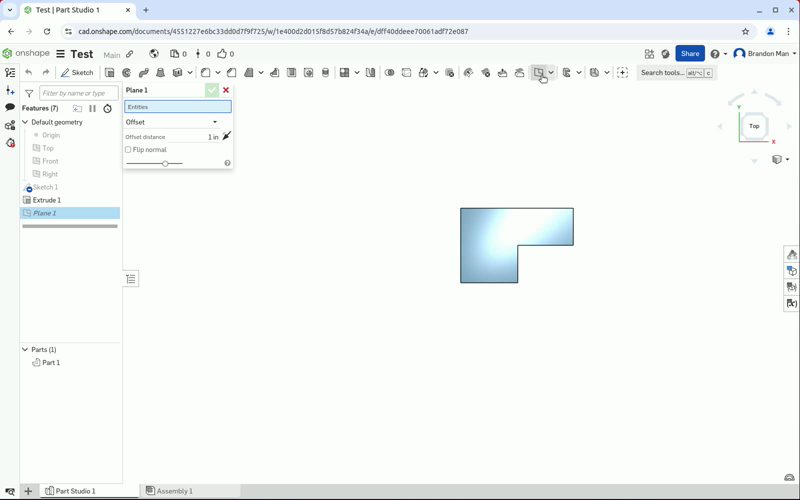
mouse_move(73, 150)
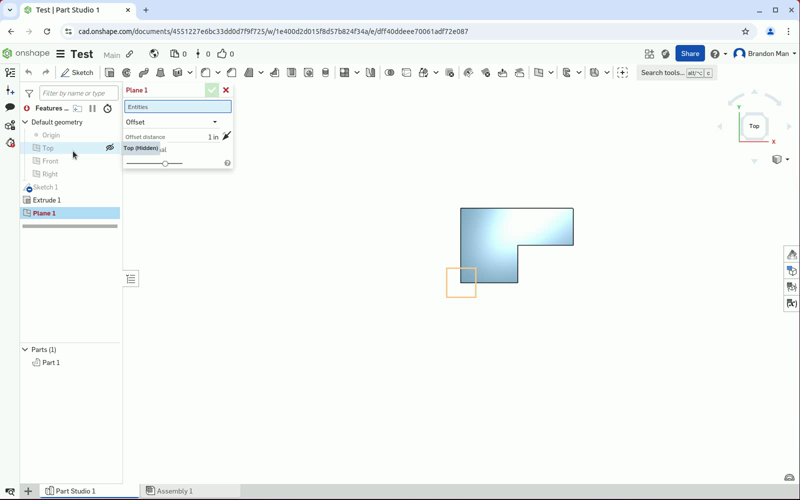
click(73, 150)
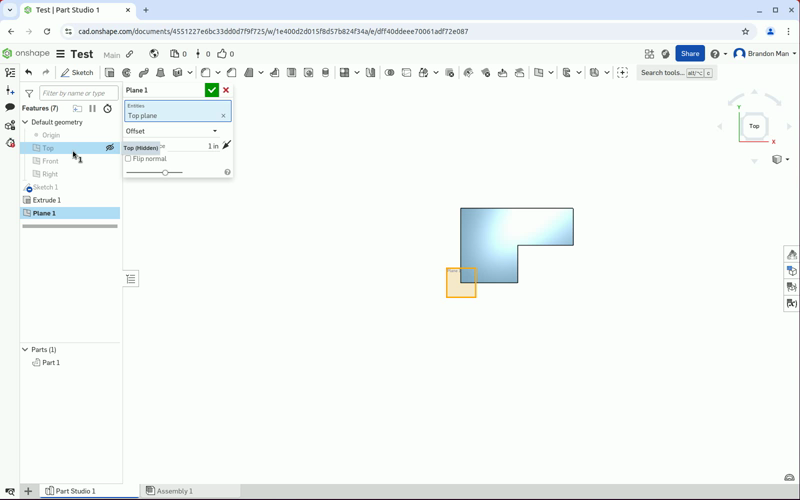
key(tab, 2)
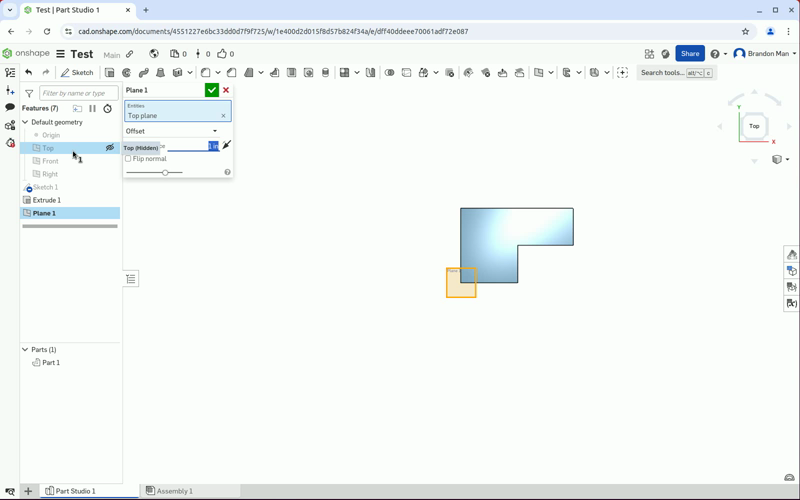
text(7.703)
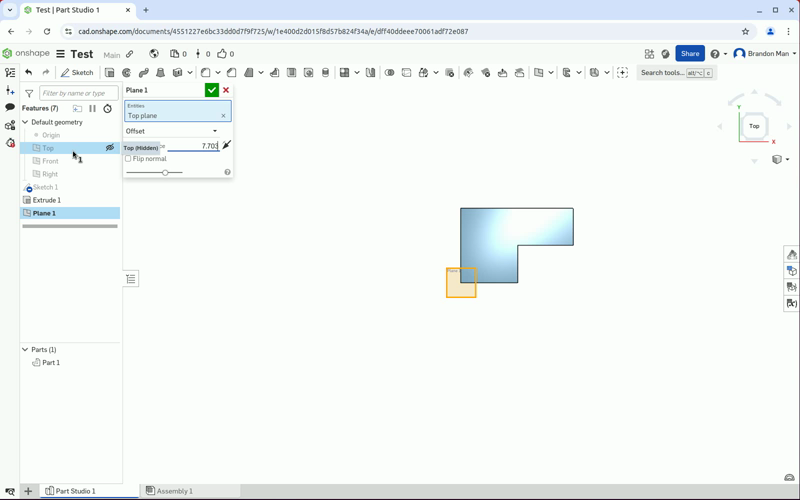
key(enter, 2)
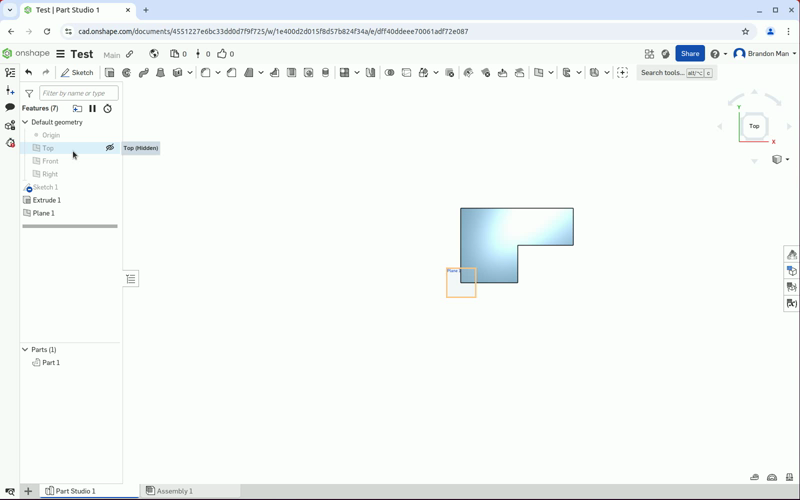
key(shift+s)
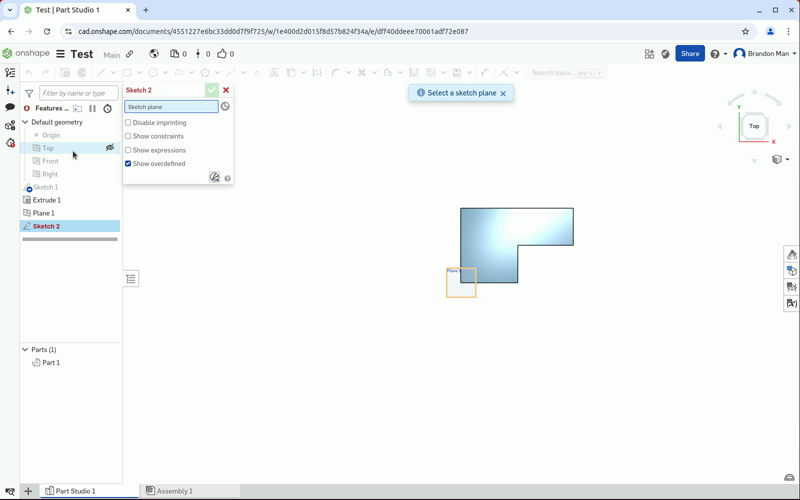
mouse_move(73, 215)
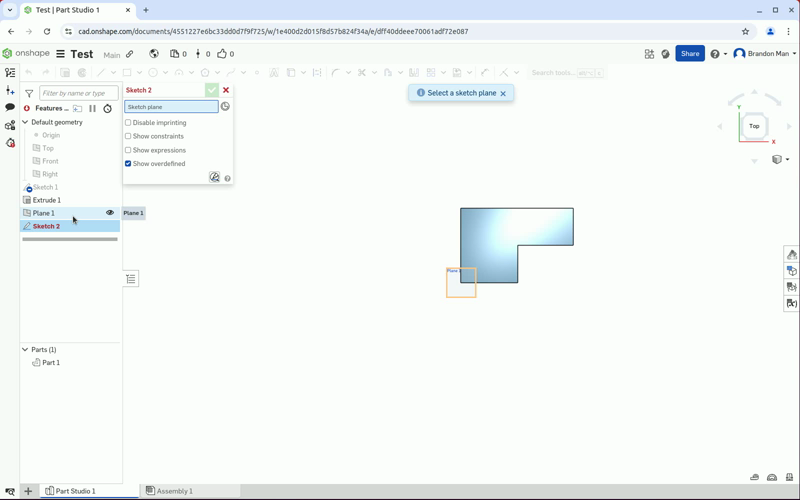
click(73, 215)
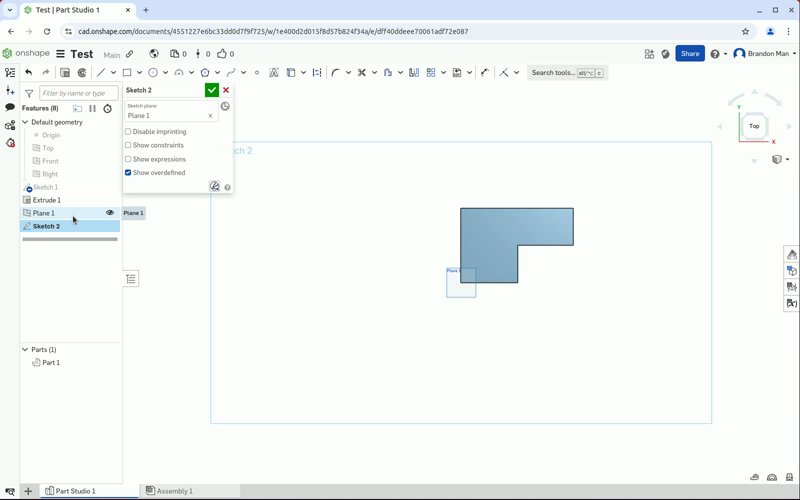
mouse_move(73, 352)
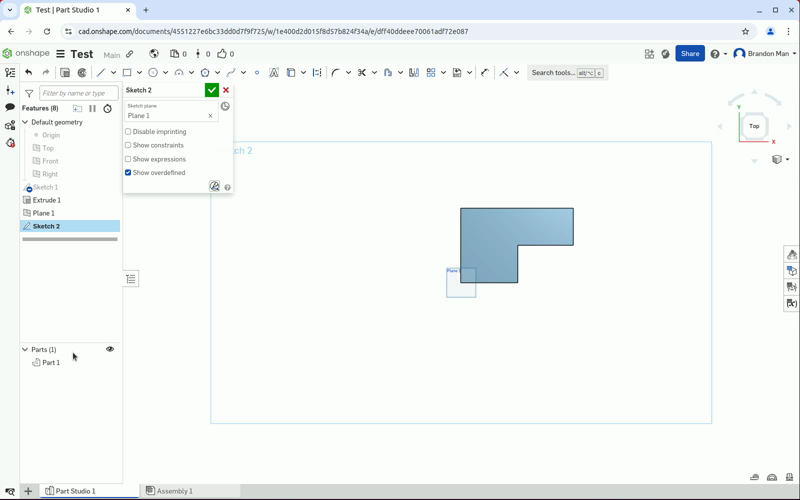
key(y)
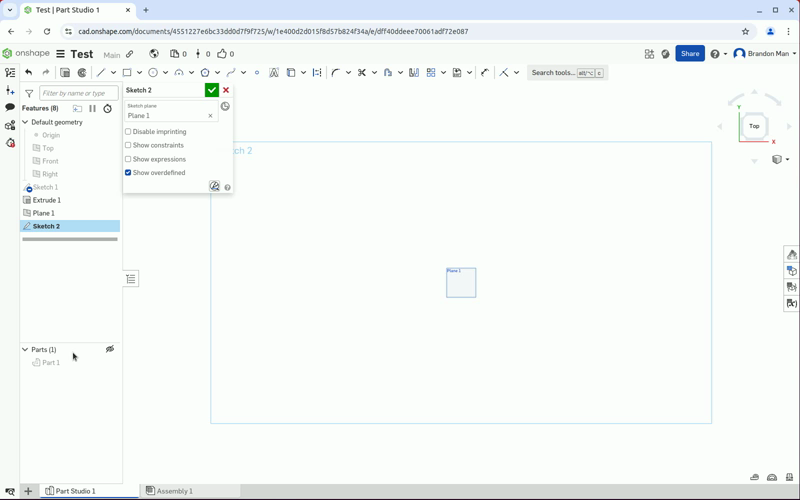
key(l)
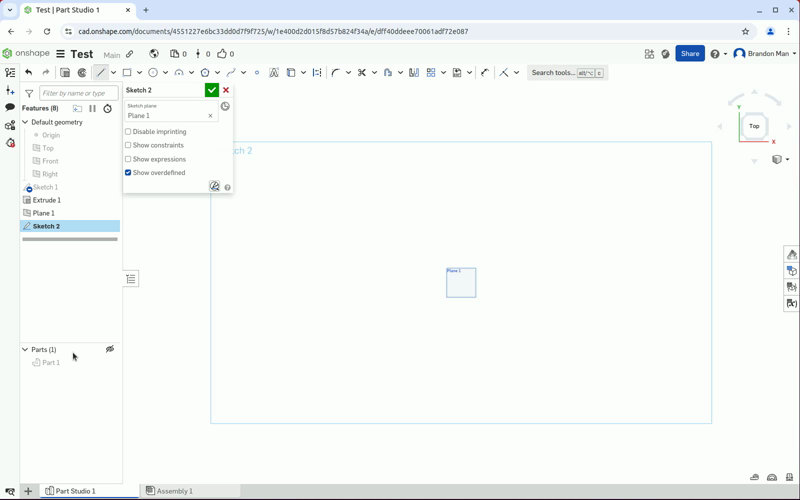
key_down(shift)
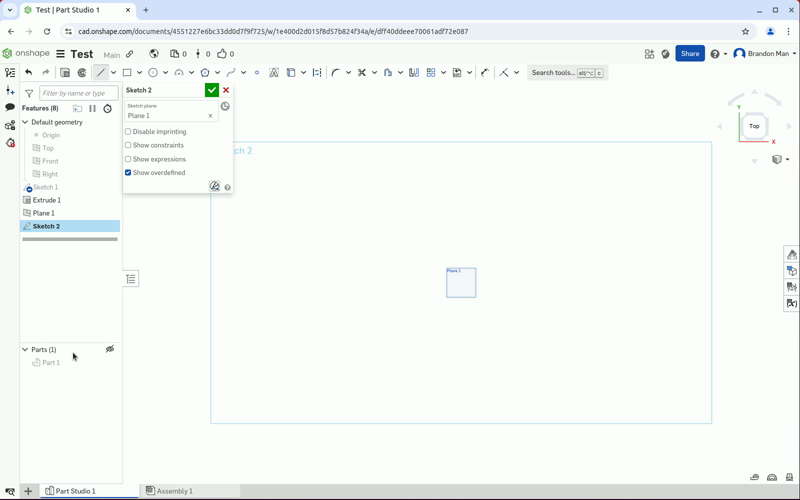
mouse_move(460, 264)
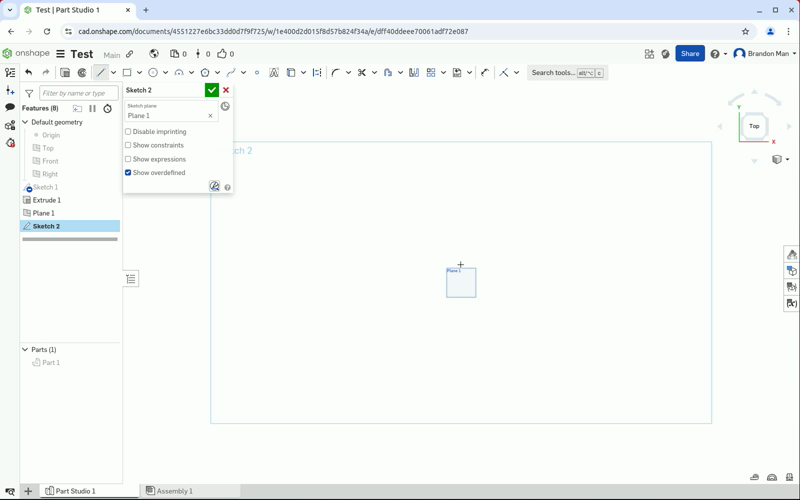
click(460, 264)
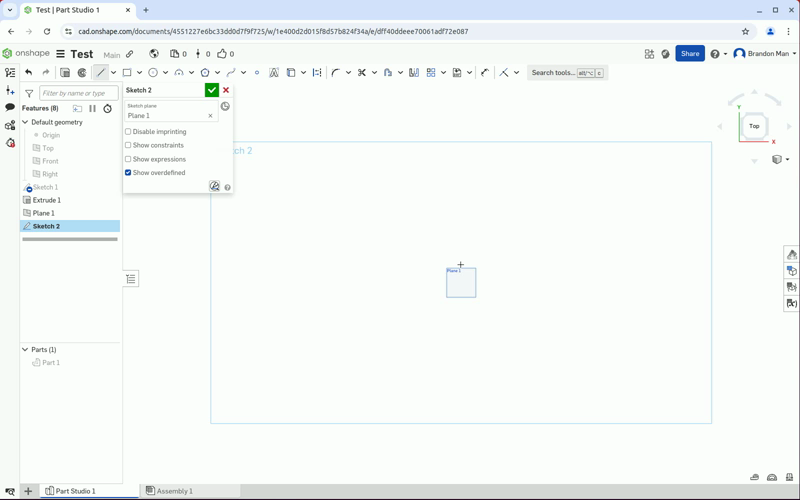
key_up(shift)
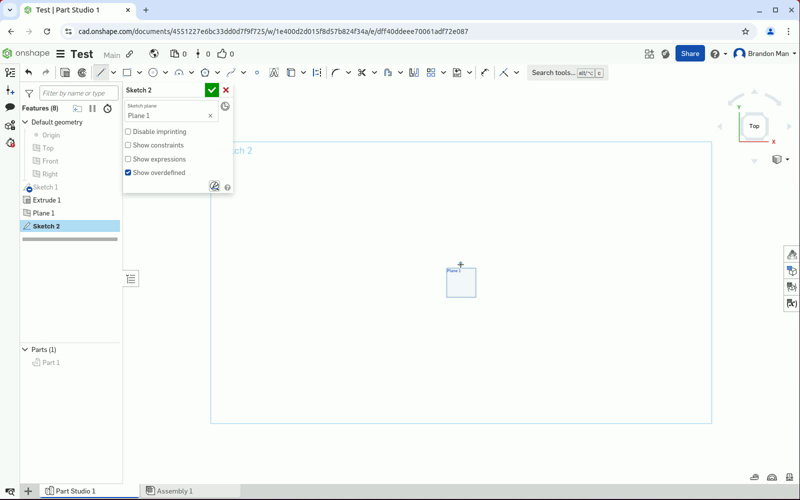
key_down(shift)
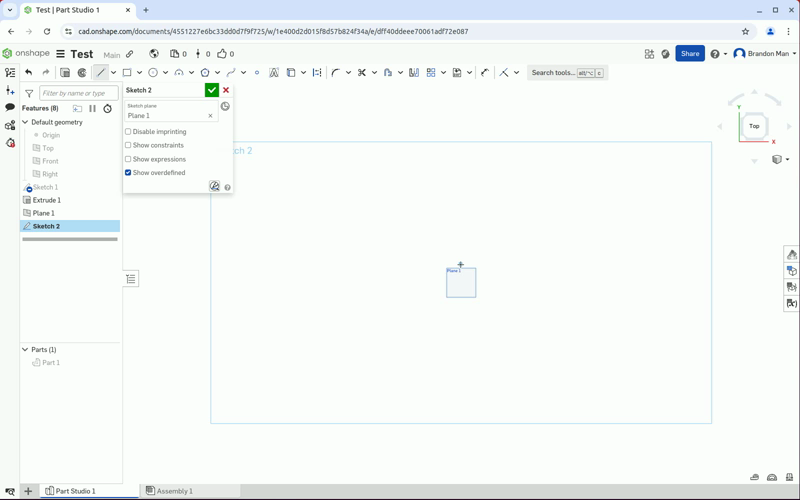
mouse_move(490, 264)
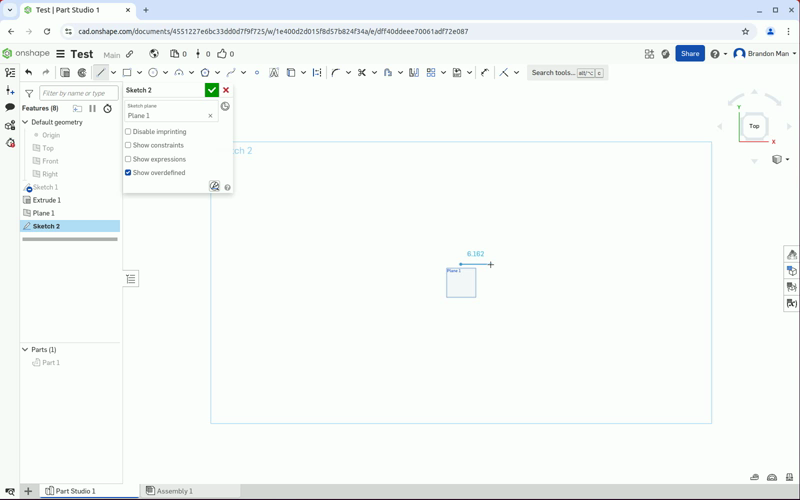
mouse_move(480, 264)
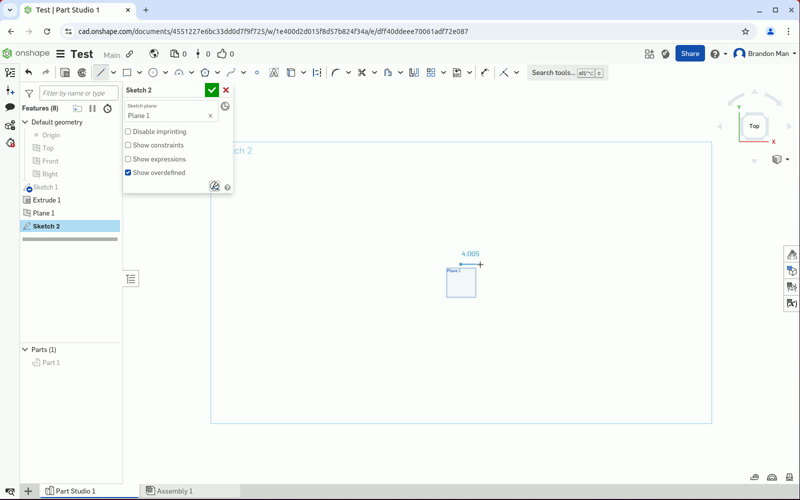
click(480, 264)
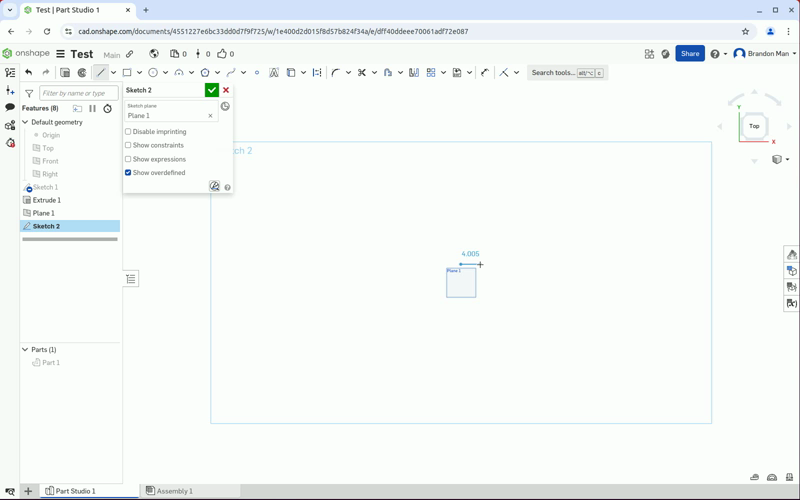
key_up(shift)
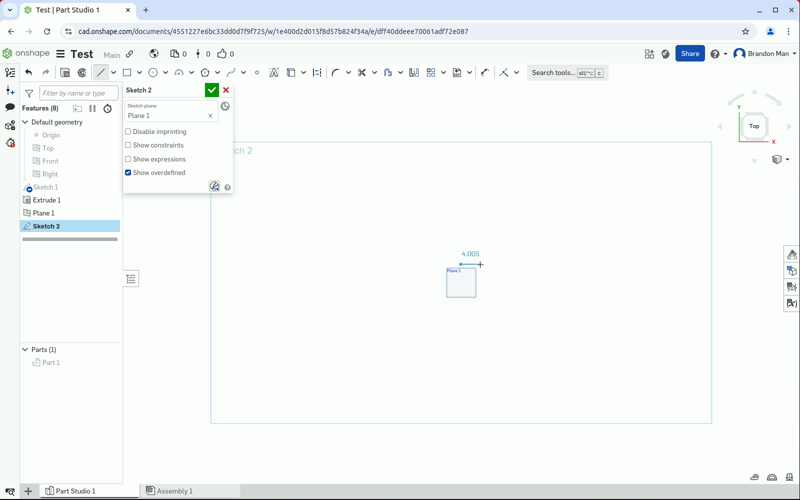
key_down(shift)
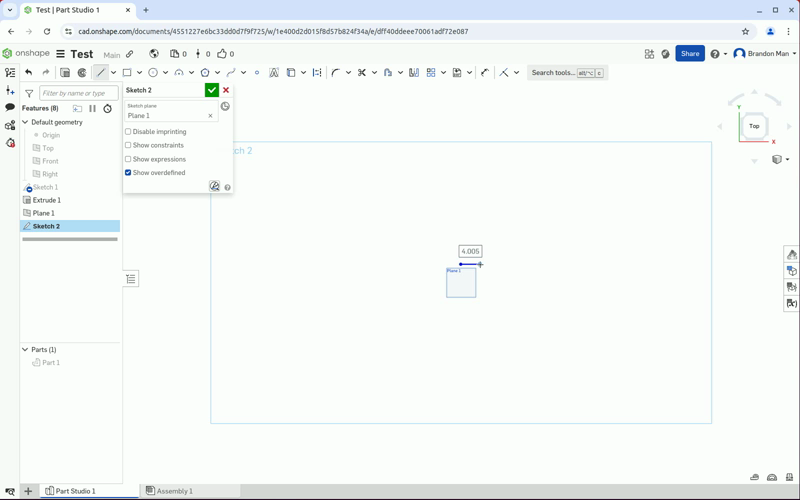
mouse_move(510, 264)
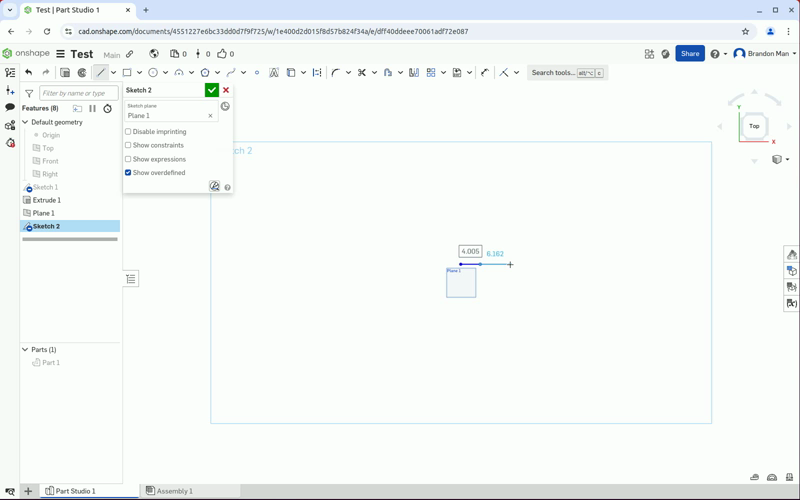
mouse_move(480, 207)
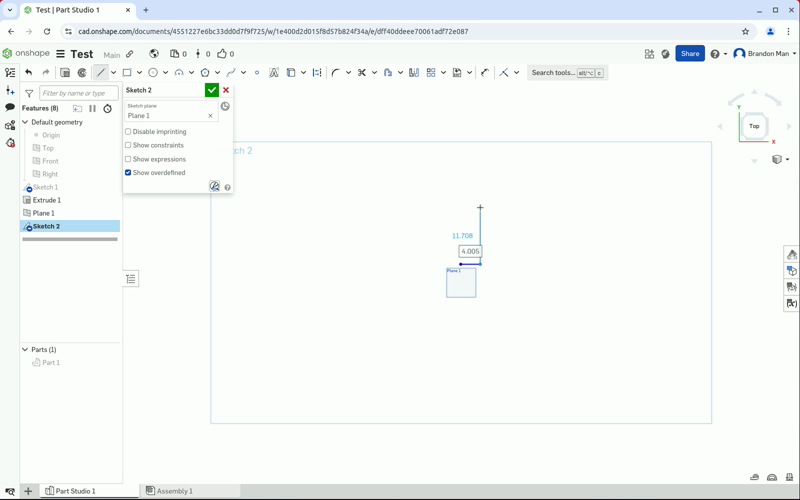
click(480, 207)
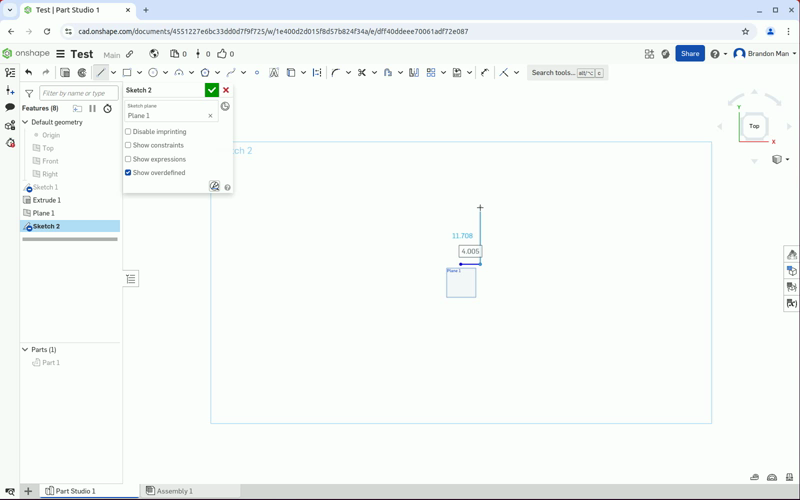
key_up(shift)
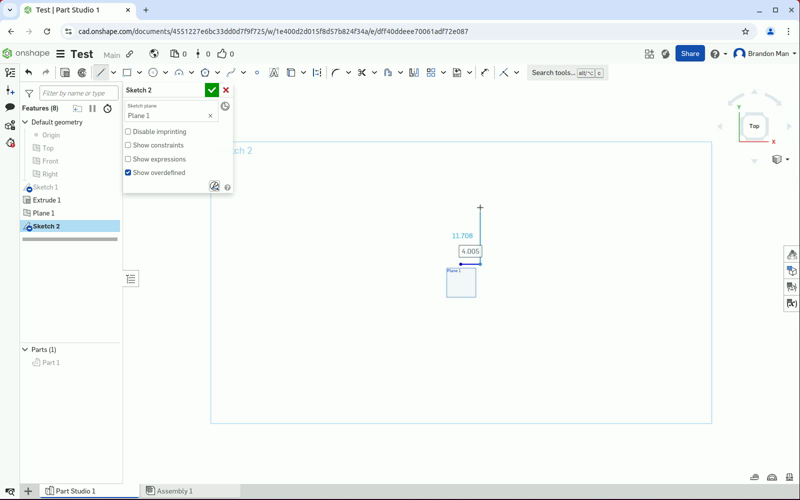
key_down(shift)
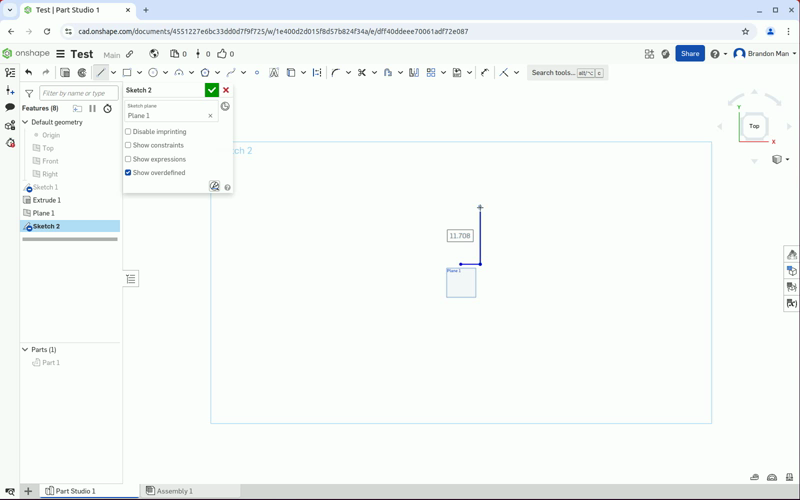
mouse_move(510, 207)
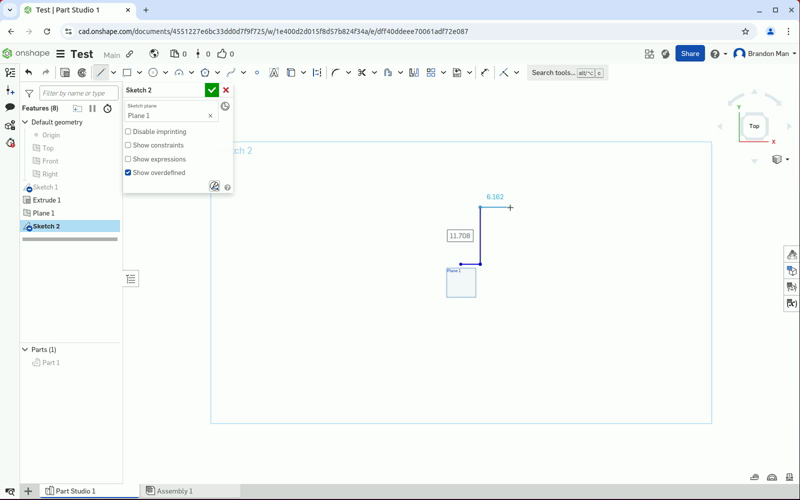
mouse_move(460, 207)
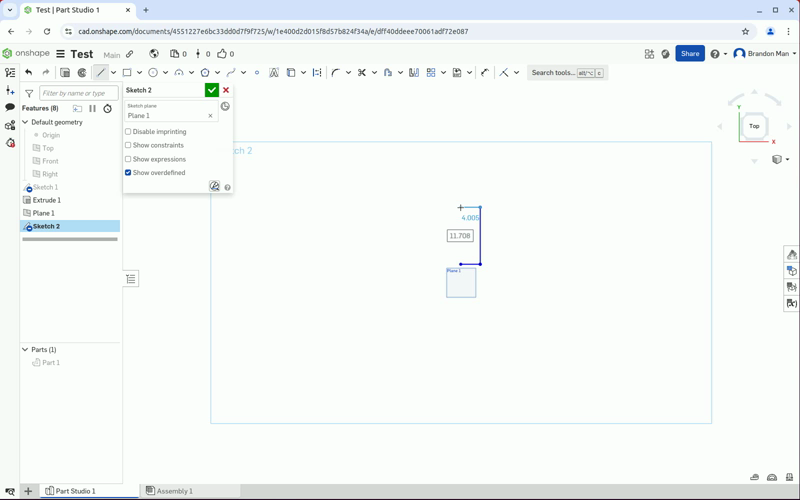
click(460, 207)
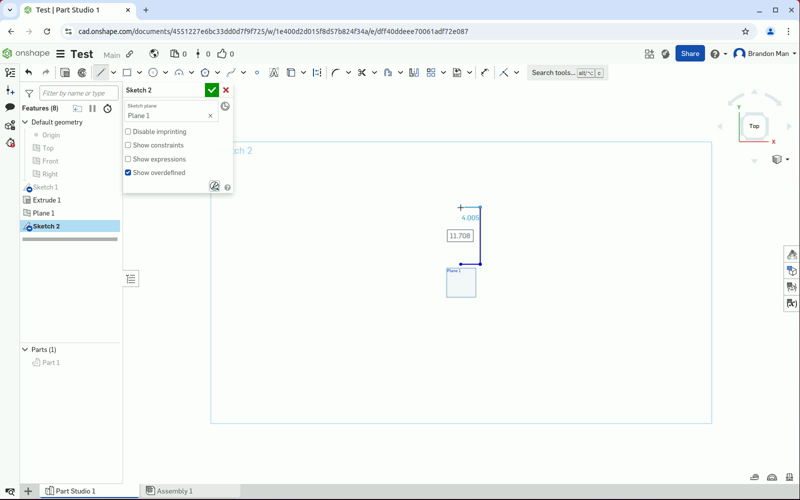
key_up(shift)
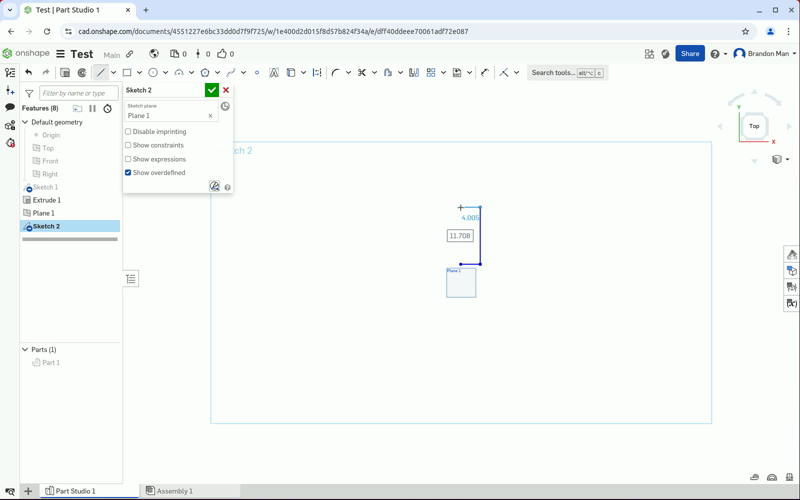
mouse_move(490, 207)
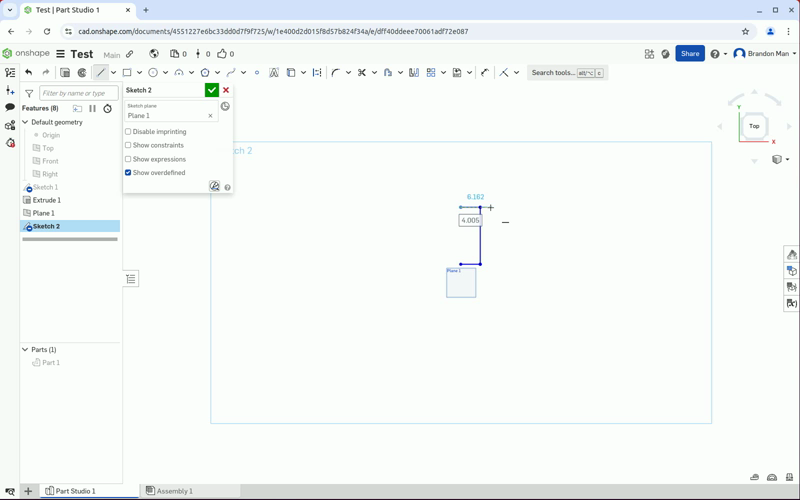
key_down(shift)
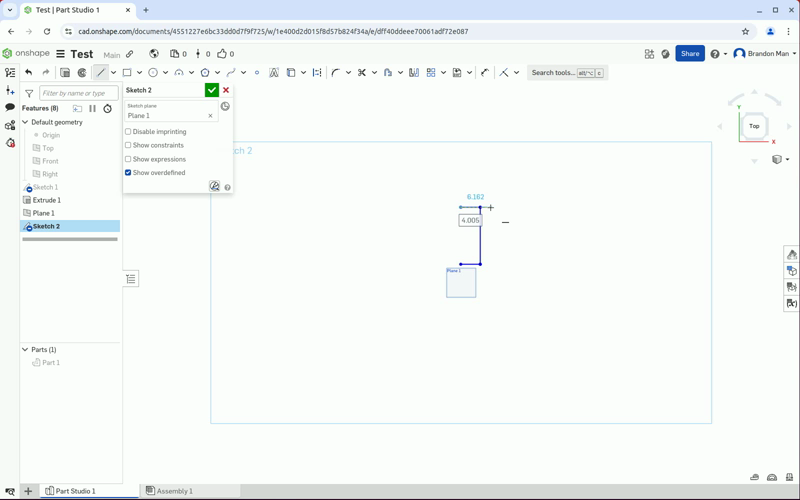
mouse_move(460, 264)
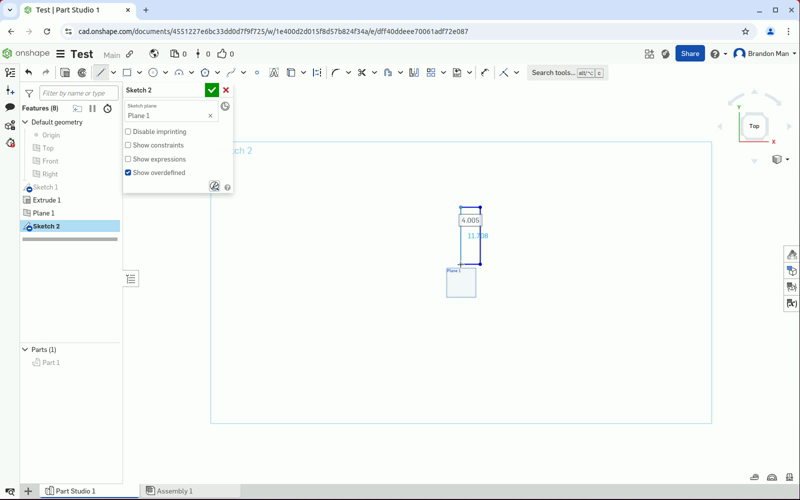
key_up(shift)
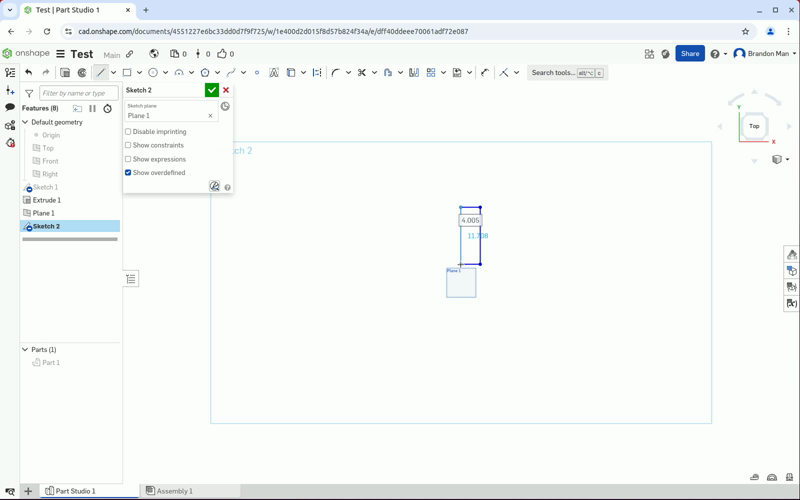
click(460, 264)
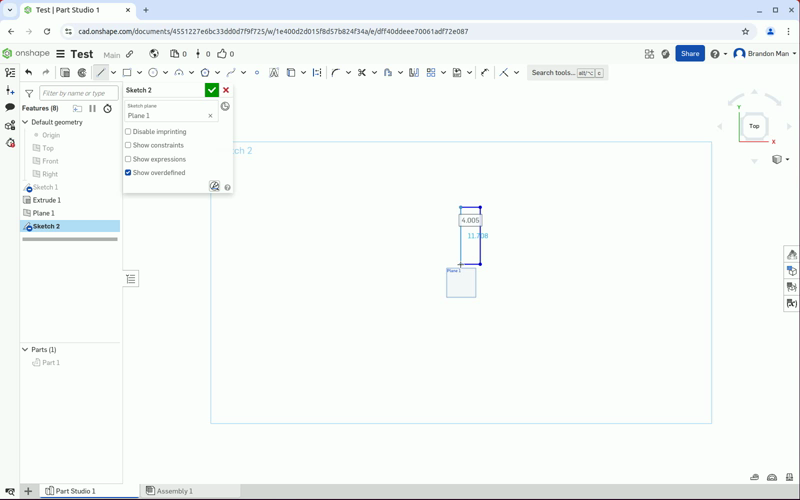
key(esc)
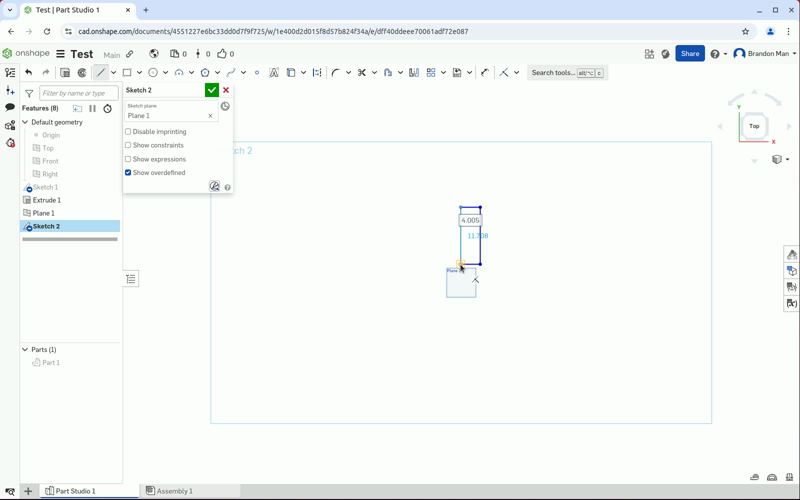
mouse_move(473, 219)
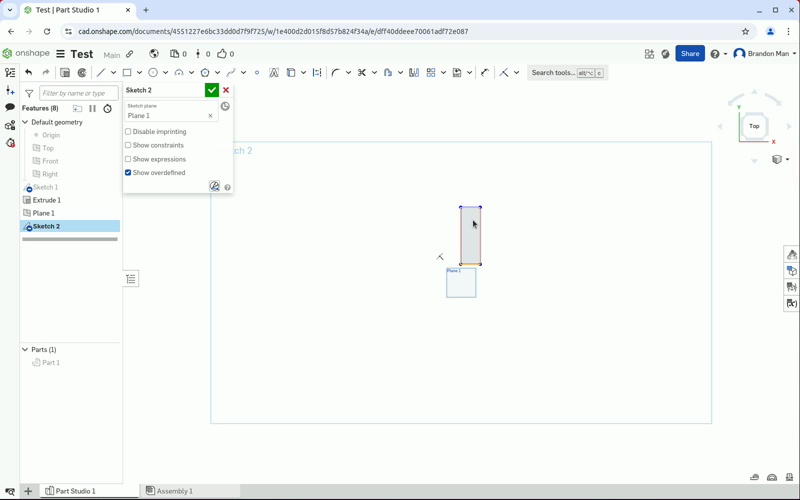
scroll(6)
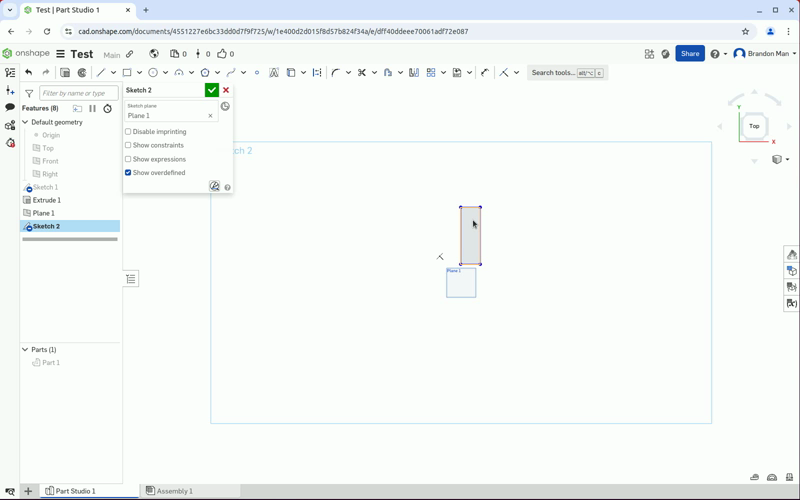
scroll(6)
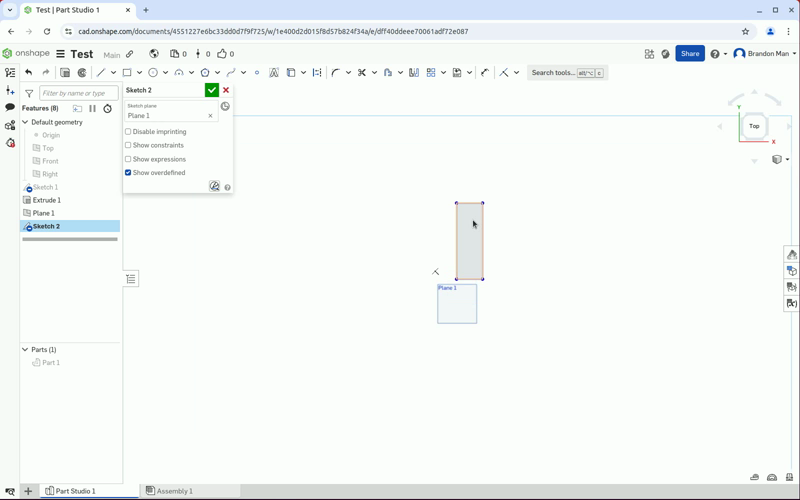
scroll(6)
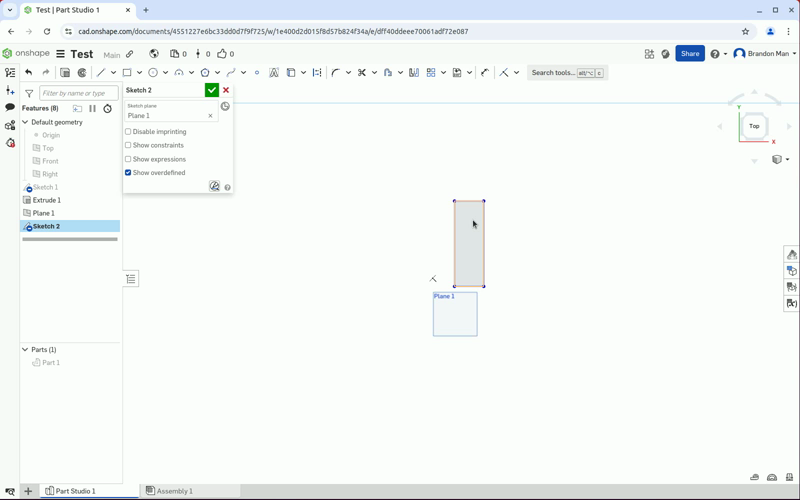
scroll(6)
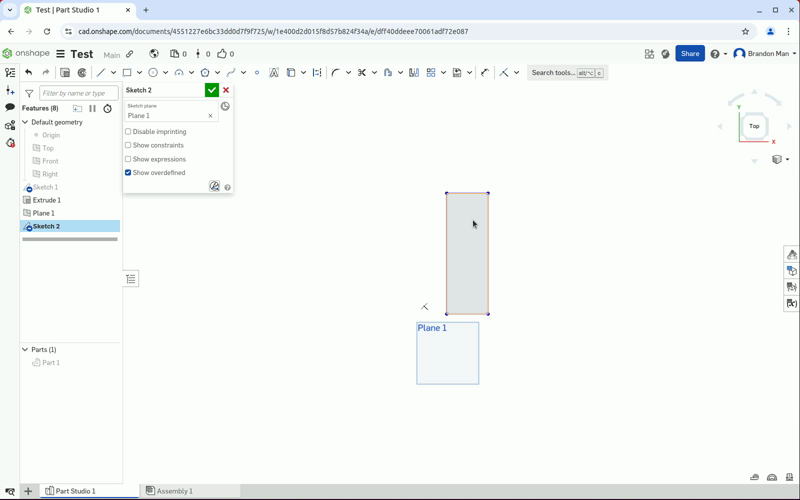
scroll(6)
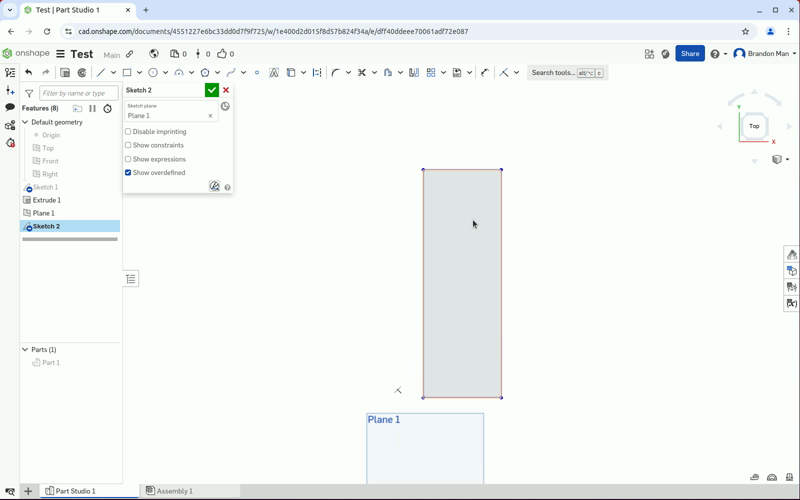
scroll(6)
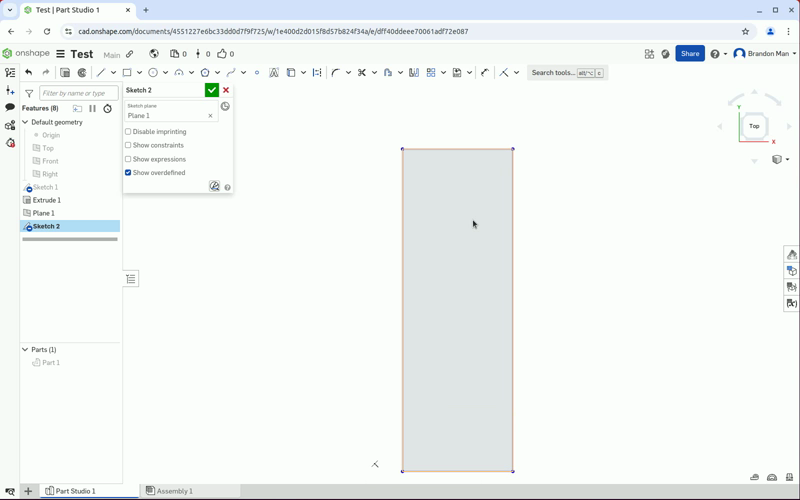
scroll(6)
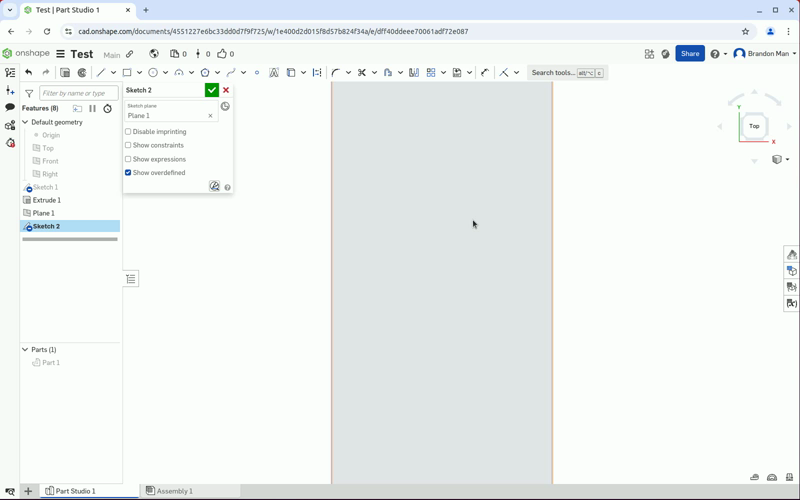
click(473, 219)
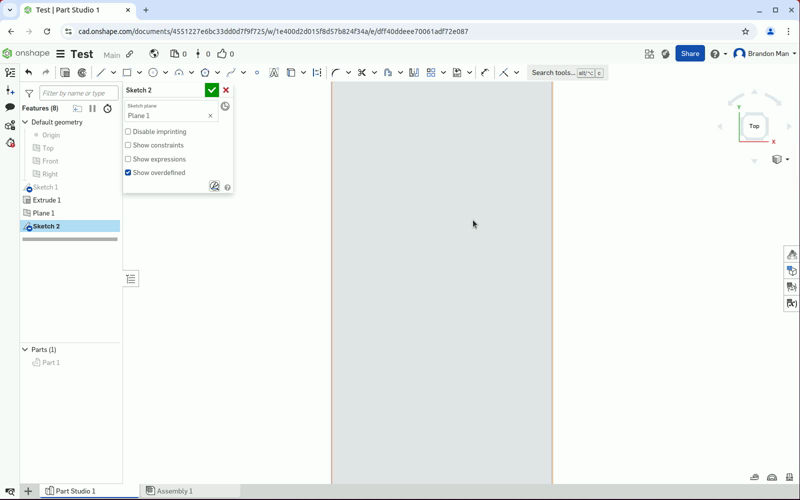
scroll(-6)
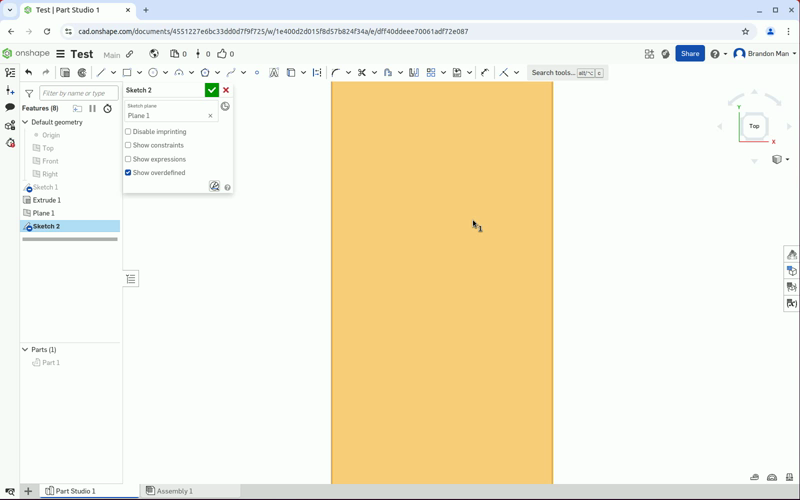
scroll(-6)
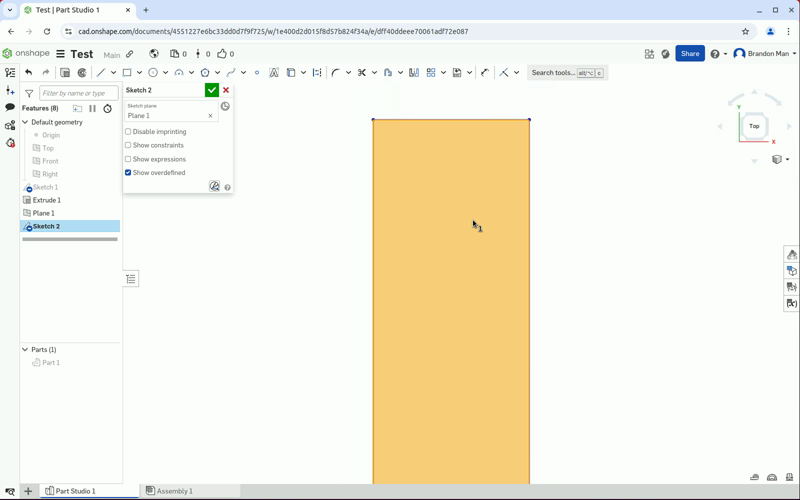
scroll(-6)
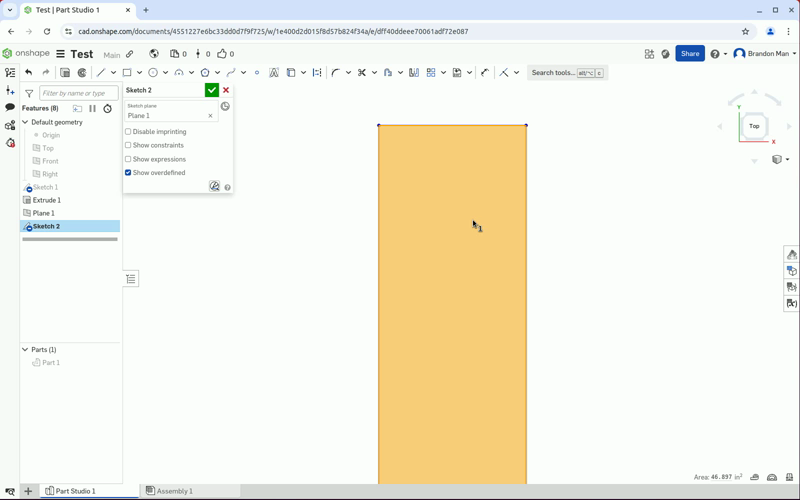
scroll(-6)
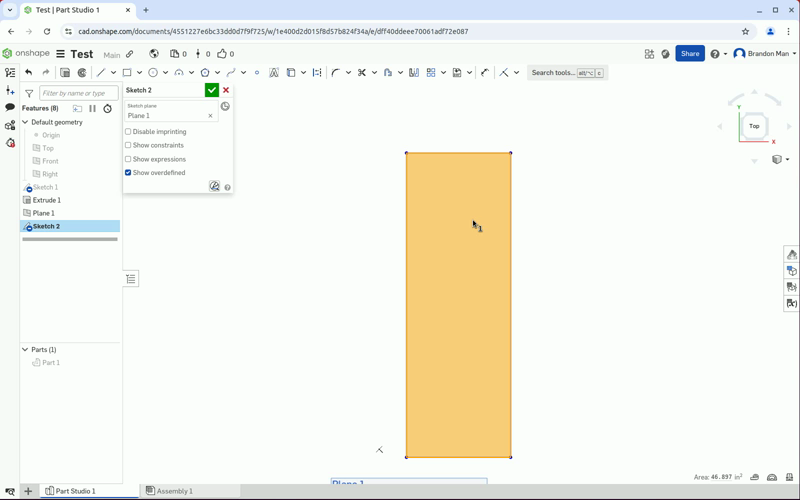
scroll(-6)
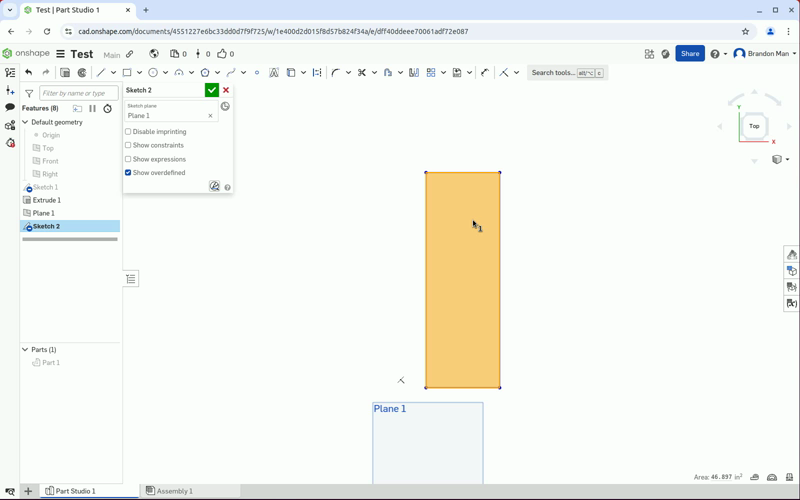
scroll(-6)
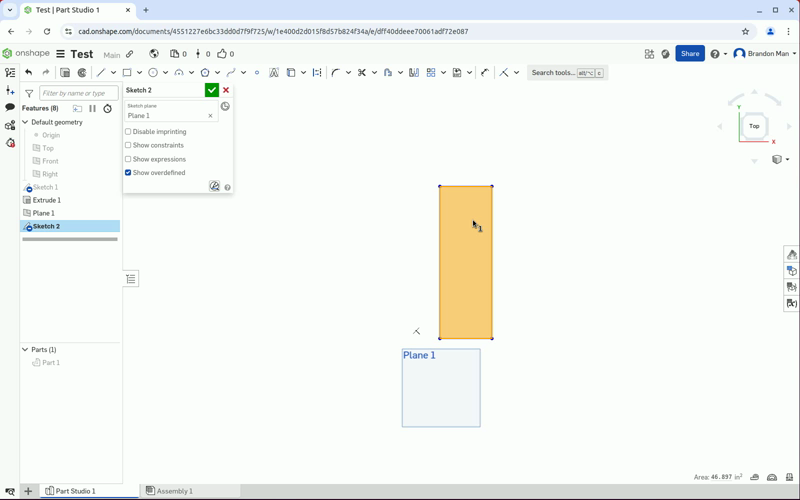
scroll(-6)
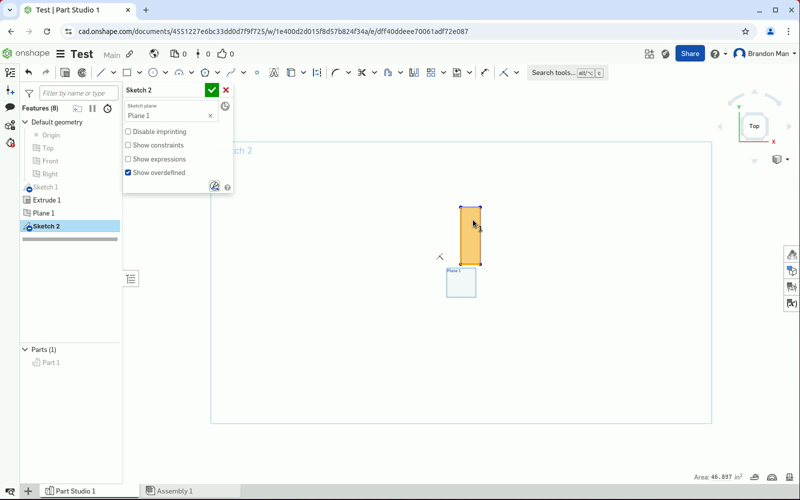
mouse_move(73, 352)
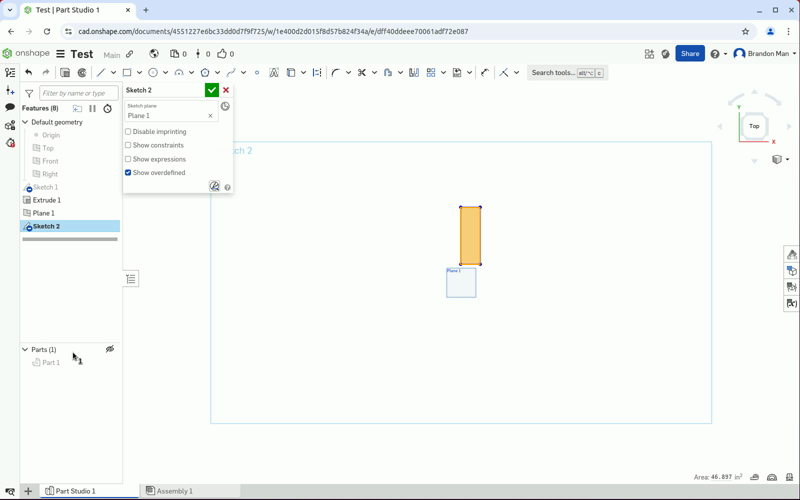
key(shift+y)
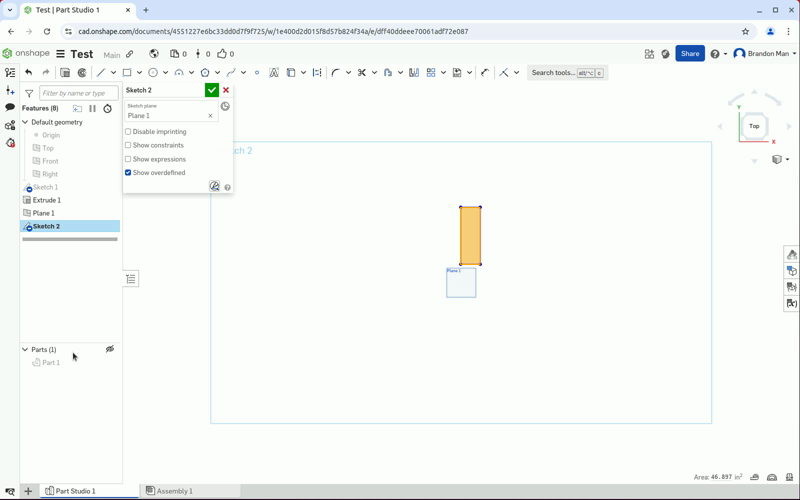
key(shift+e)
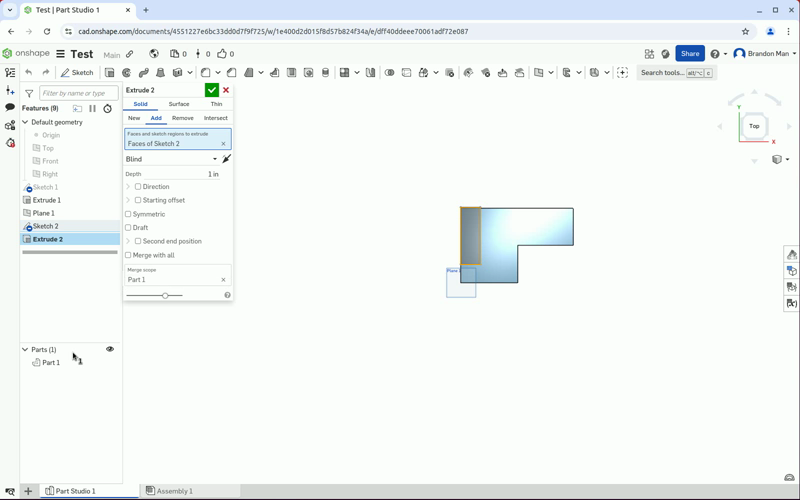
mouse_move(143, 106)
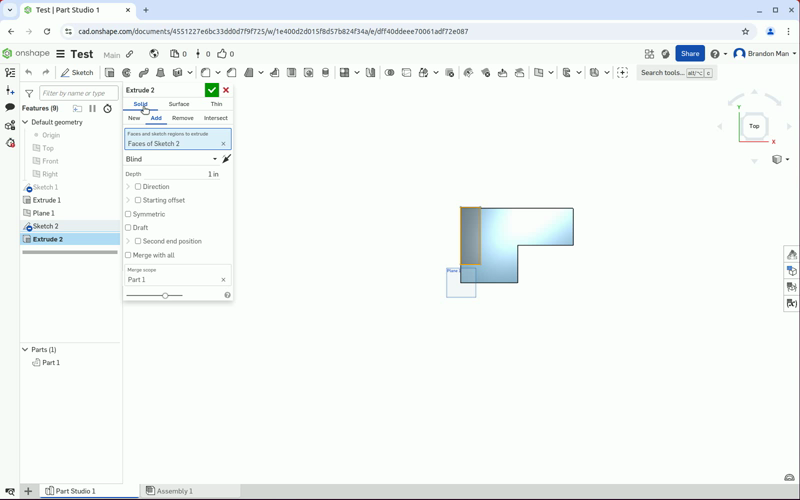
click(143, 106)
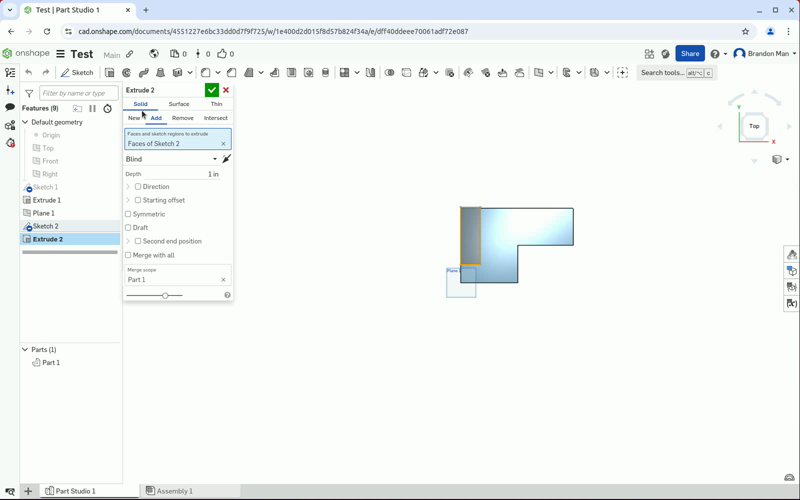
mouse_move(137, 120)
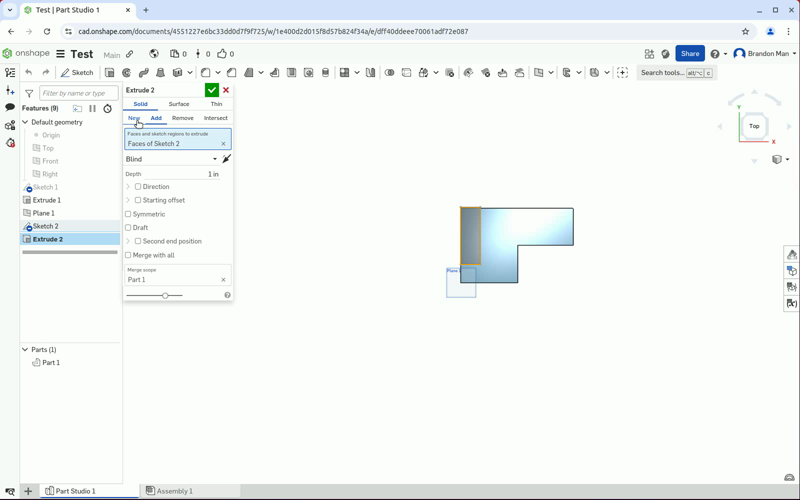
click(137, 120)
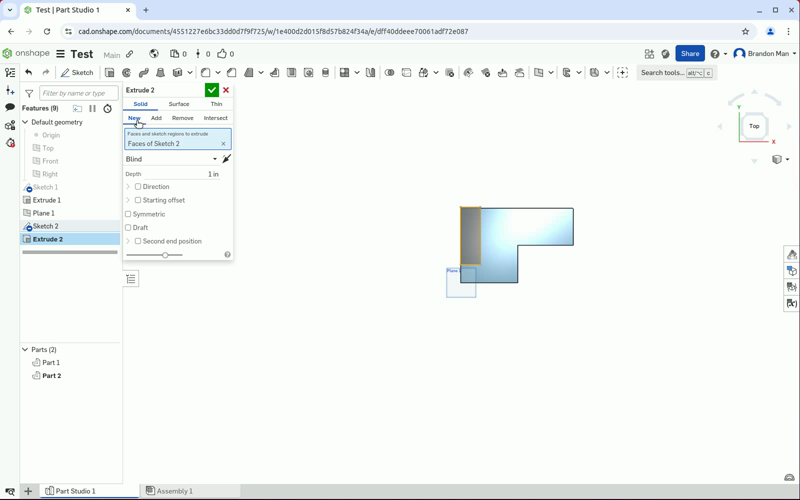
key(tab, 4)
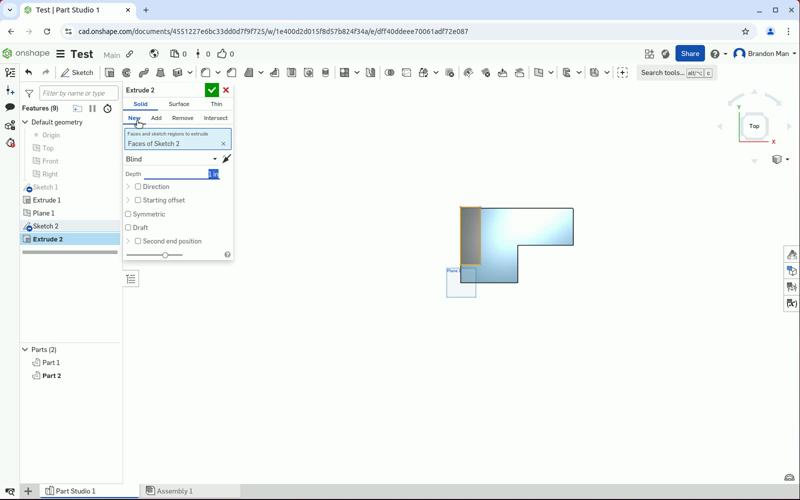
text(7.703)
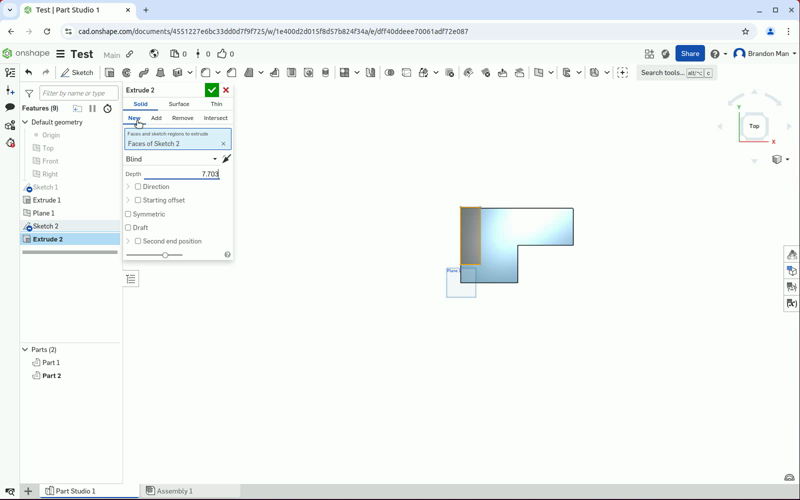
key(enter)
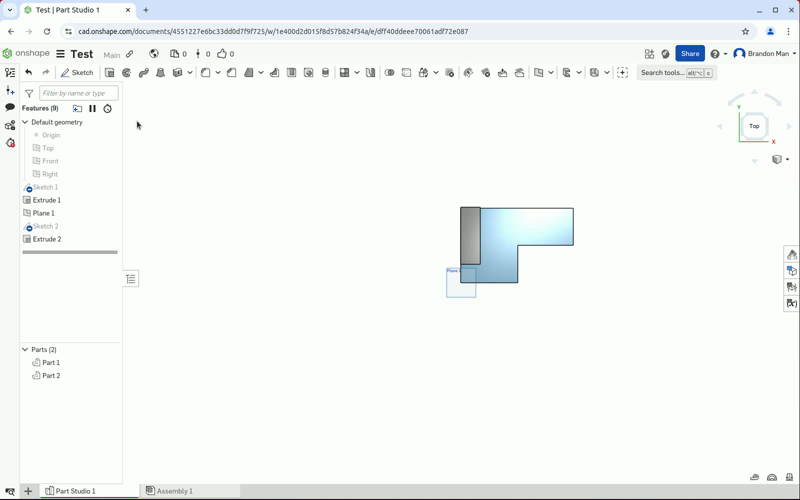
key(shift+h)
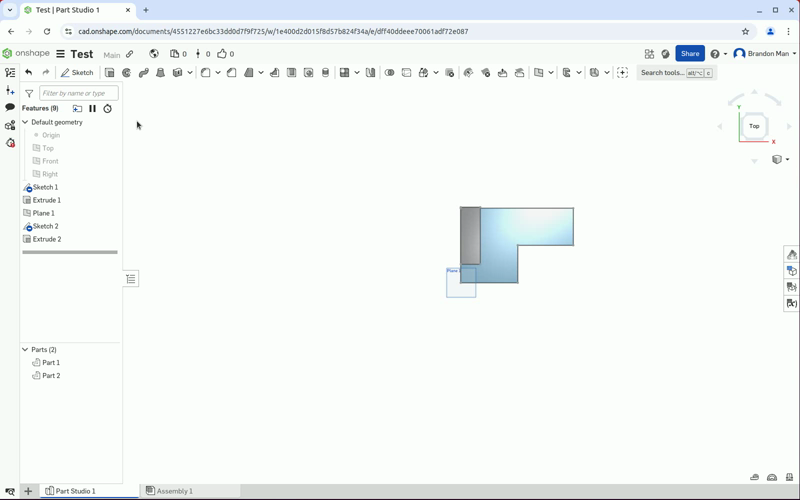
key(shift+h)
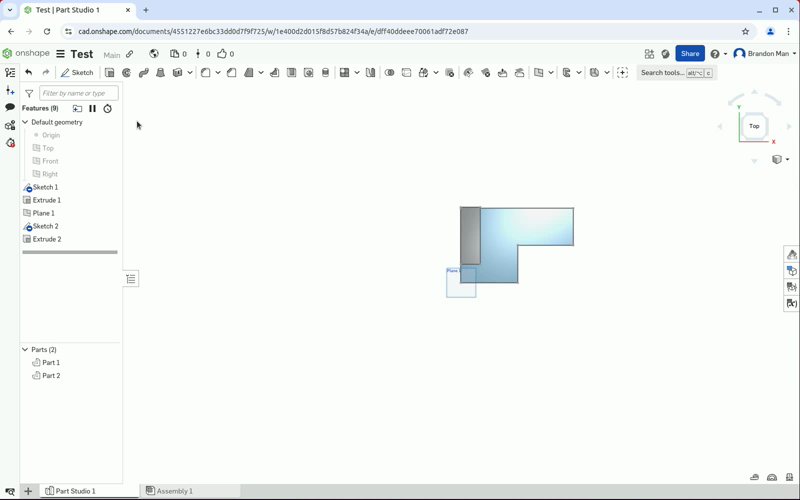
key(shift+7)
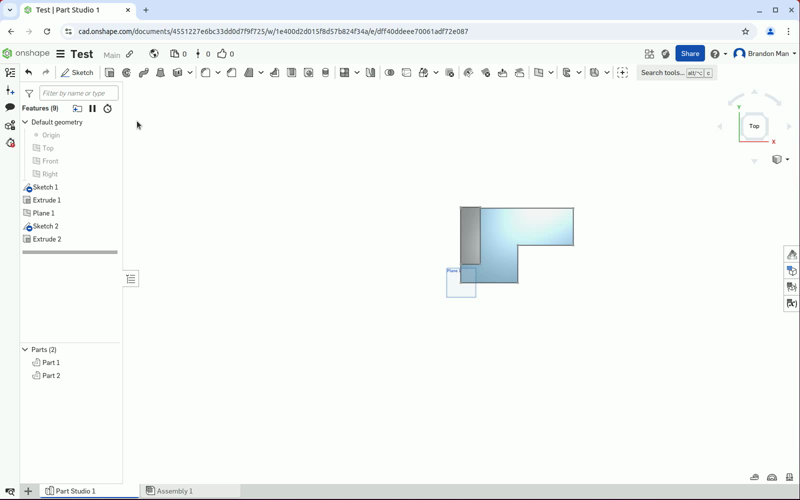
key(up, 3)
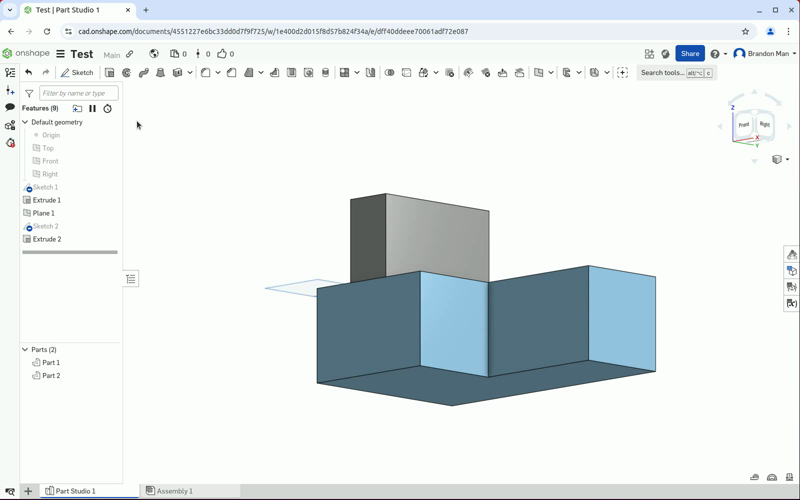
key(left, 3)
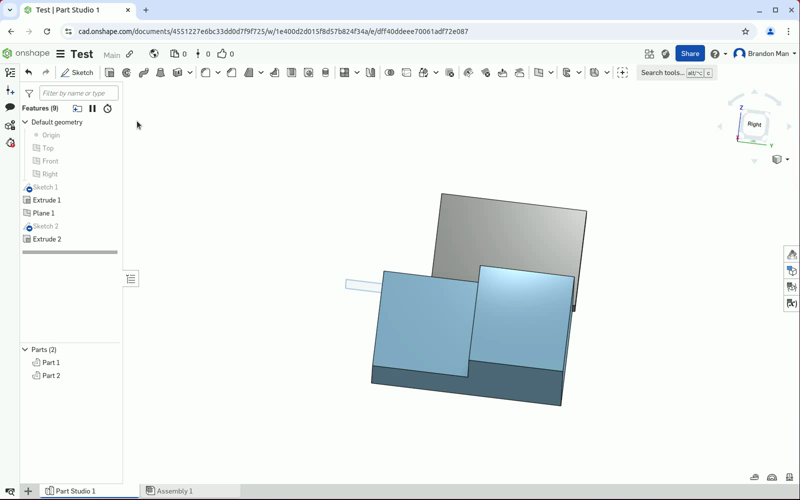
key(right, 3)
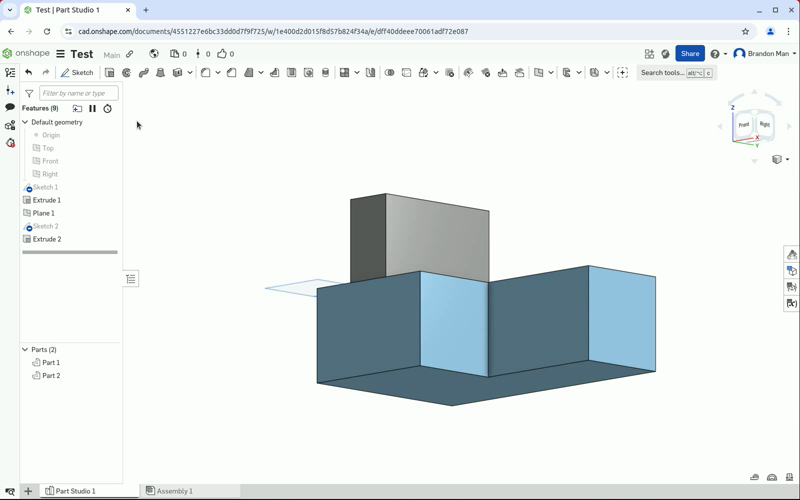
key(down, 3)
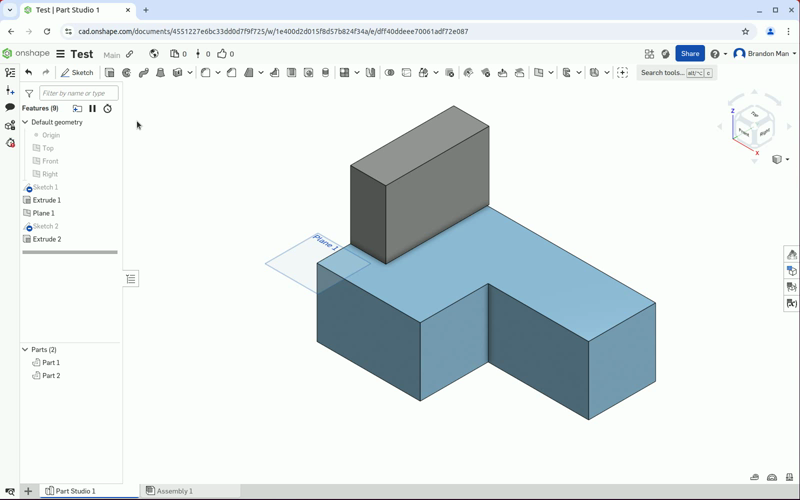
mouse_move(73, 189)
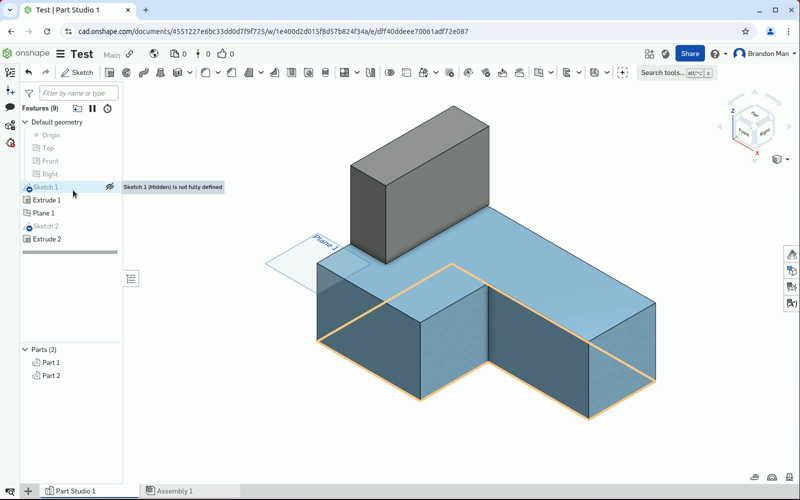
click(73, 189)